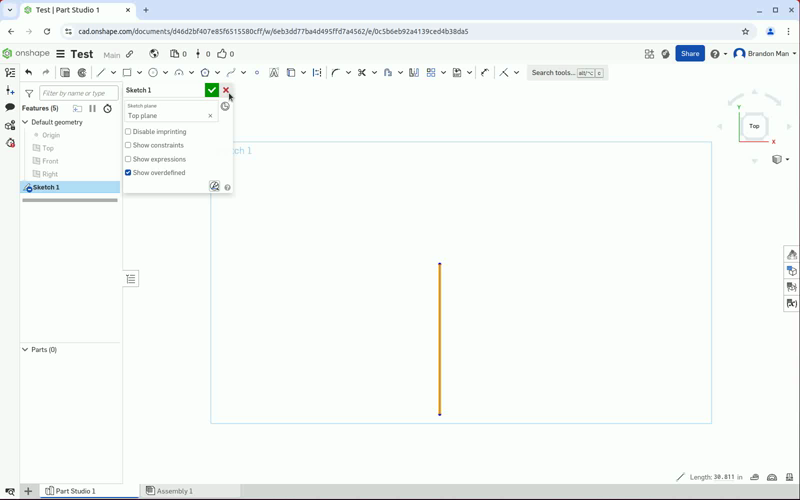
key(shift+h)
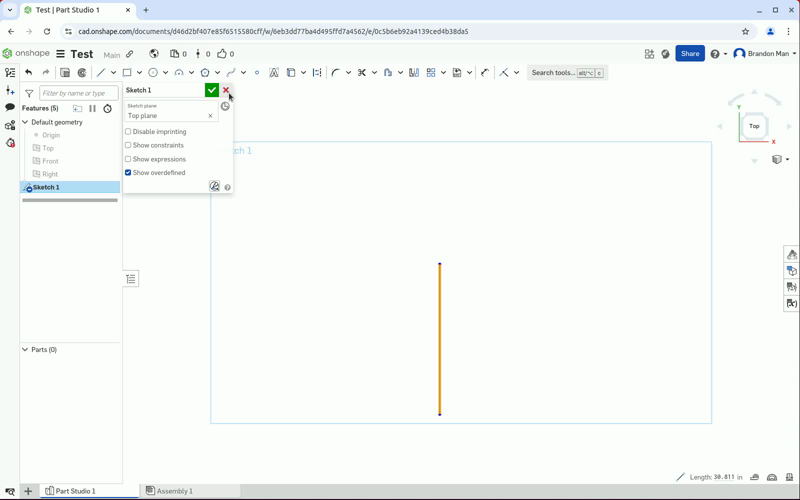
key(shift+s)
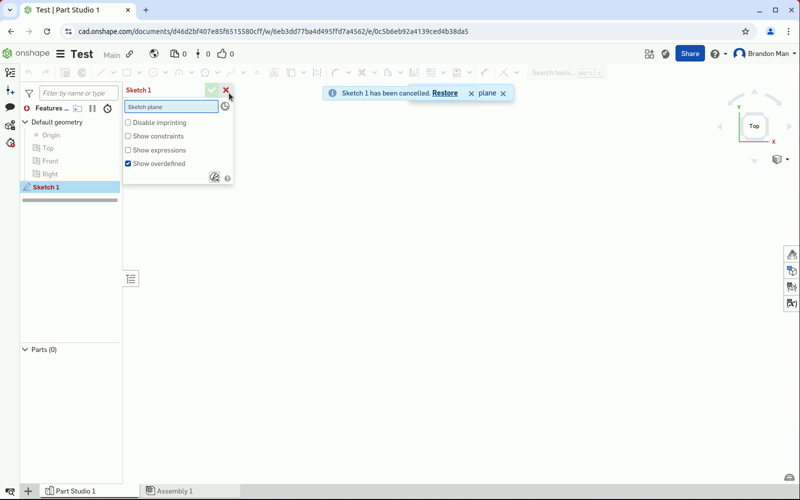
mouse_move(73, 150)
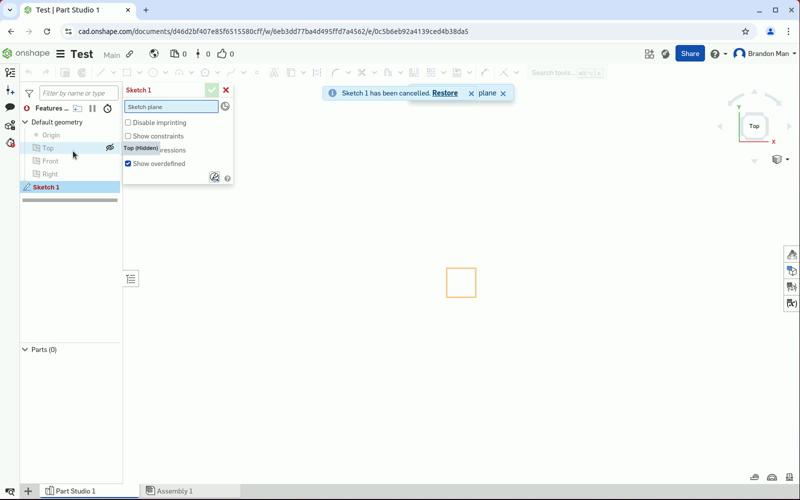
click(73, 150)
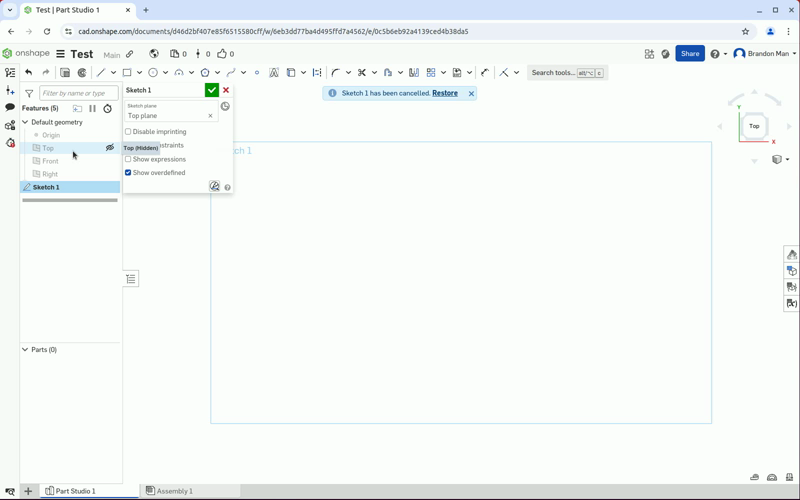
mouse_move(73, 352)
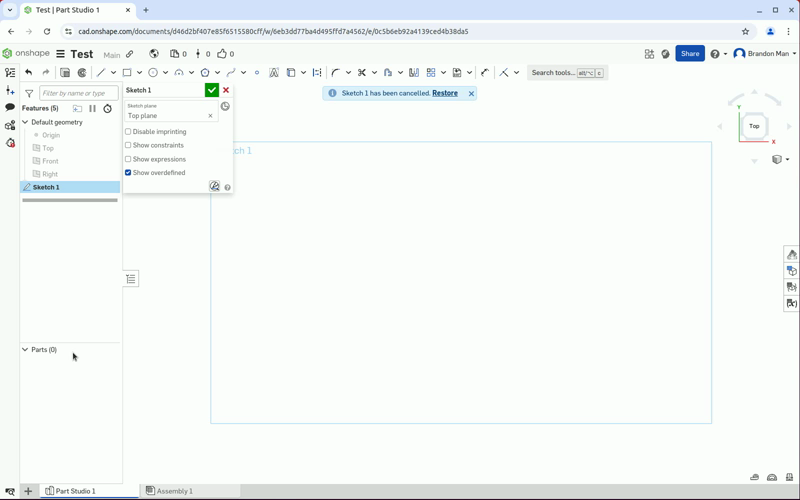
key(y)
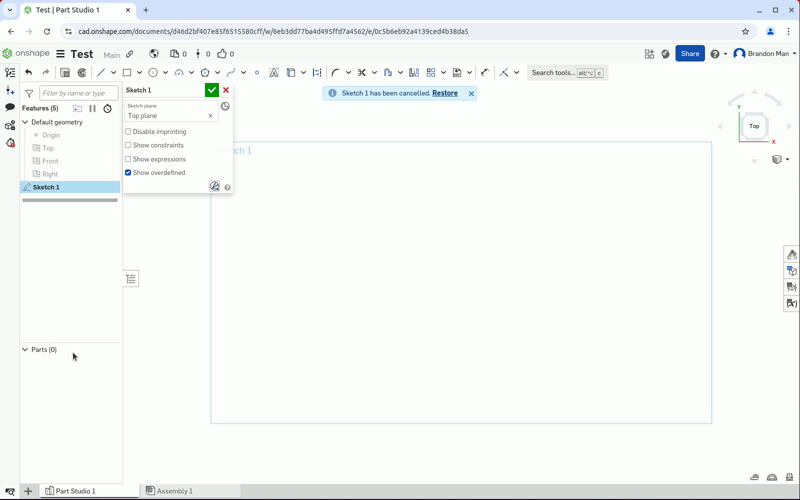
key(l)
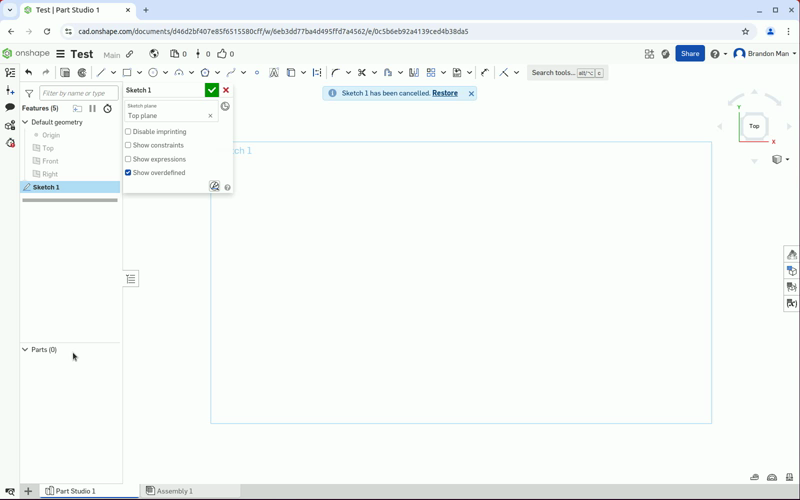
key_down(shift)
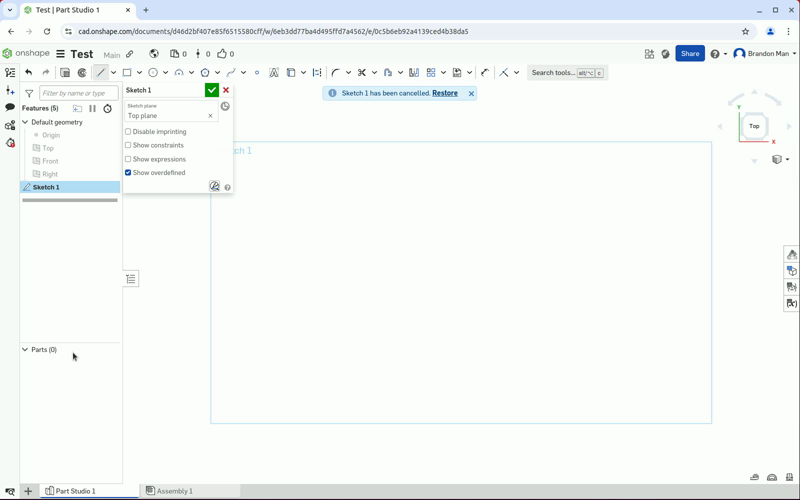
mouse_move(349, 282)
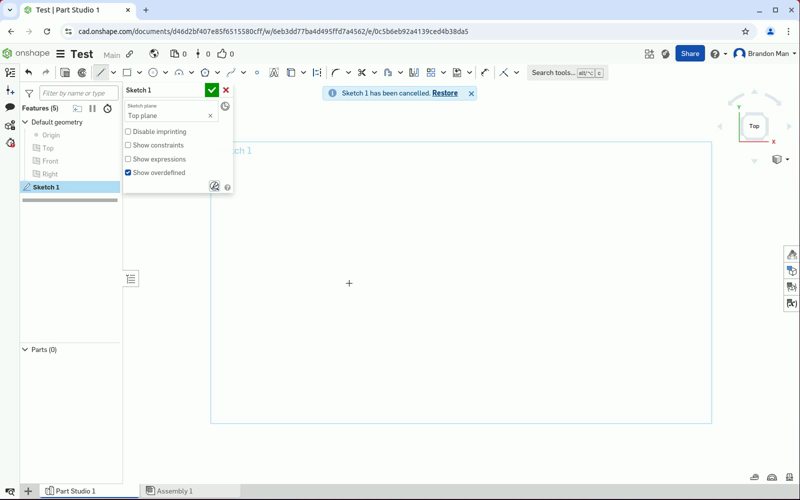
click(349, 282)
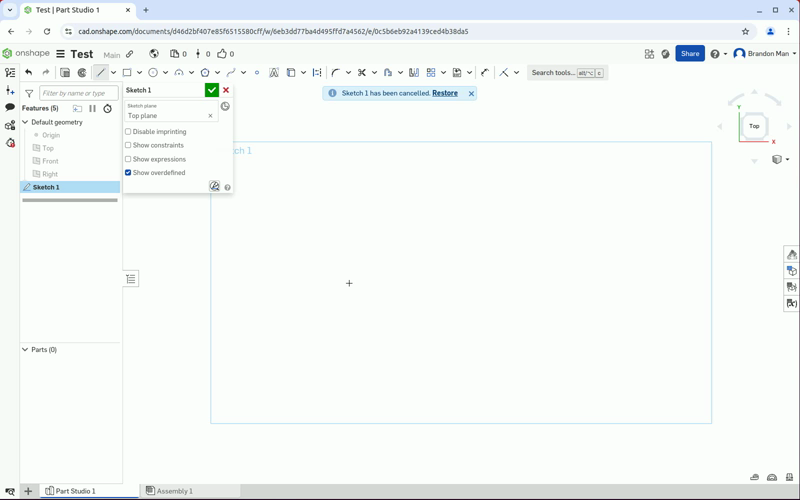
key_up(shift)
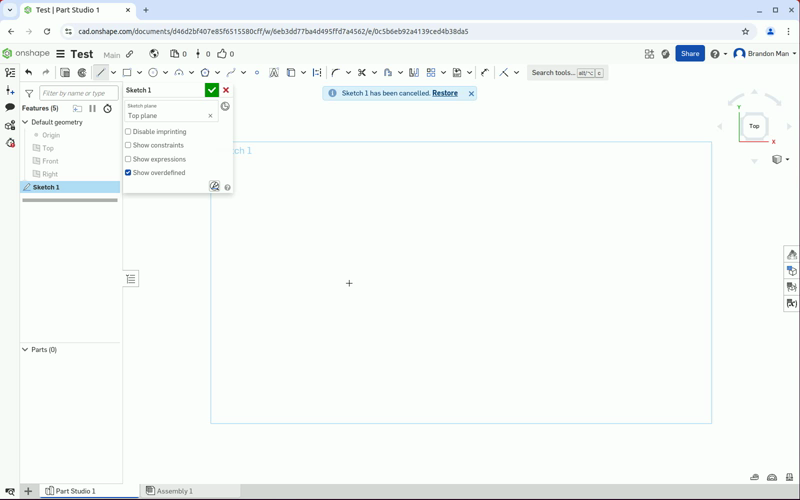
key_down(shift)
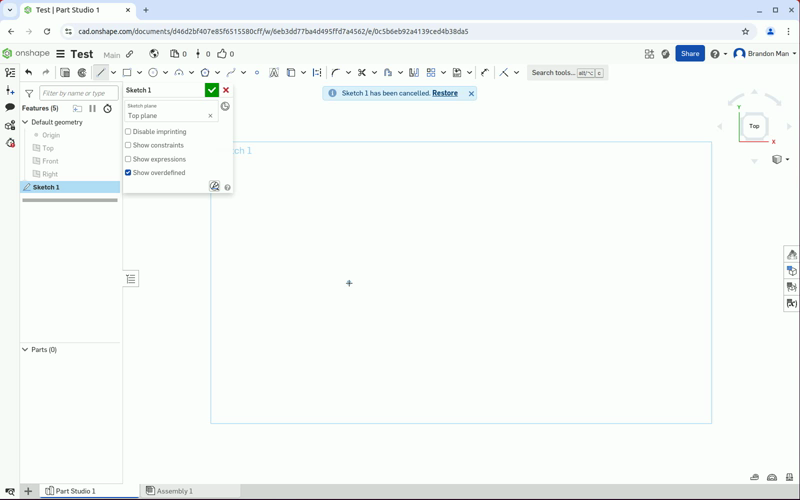
mouse_move(543, 282)
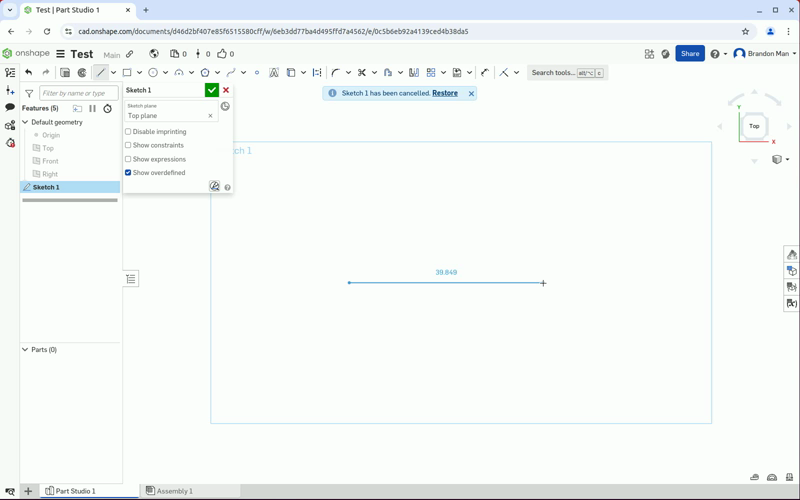
click(543, 282)
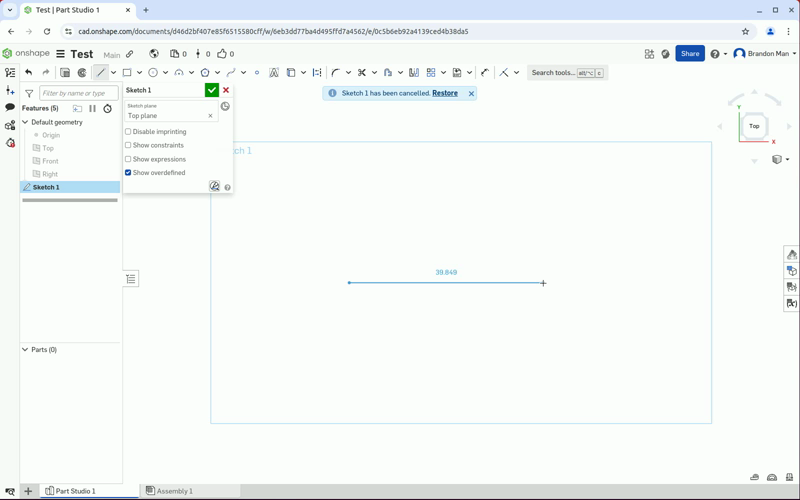
key_up(shift)
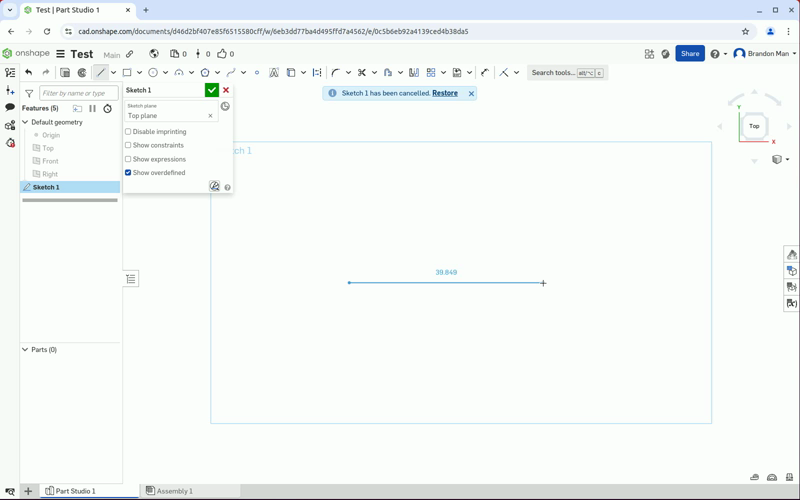
key_down(shift)
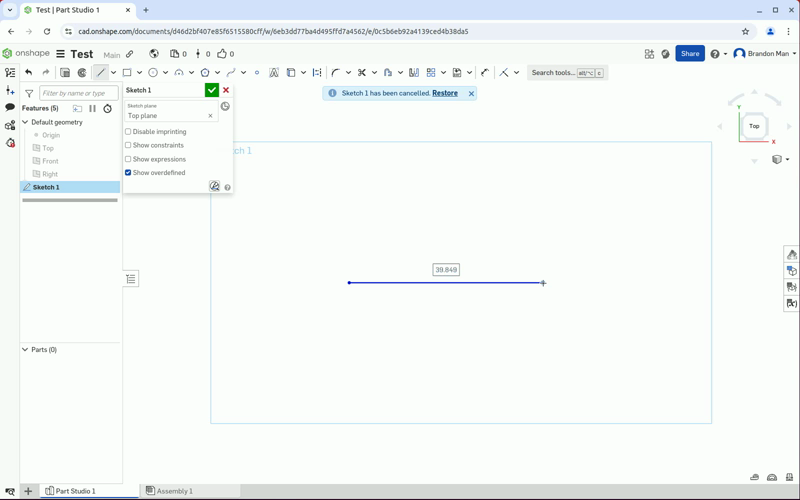
mouse_move(543, 187)
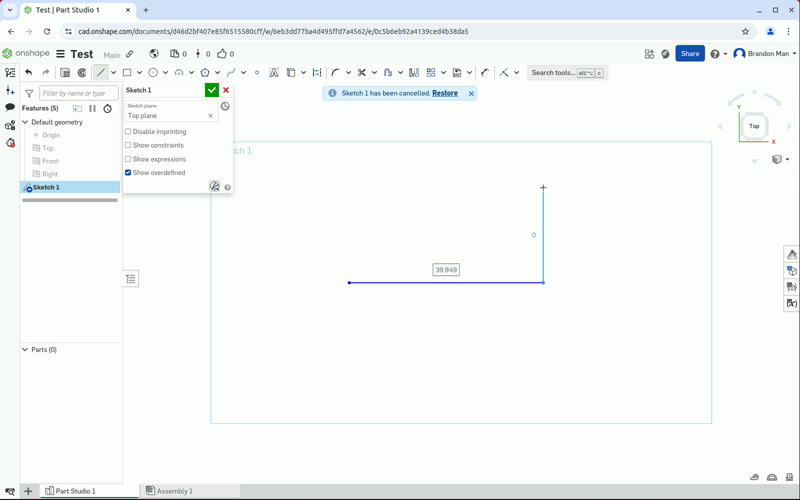
click(543, 187)
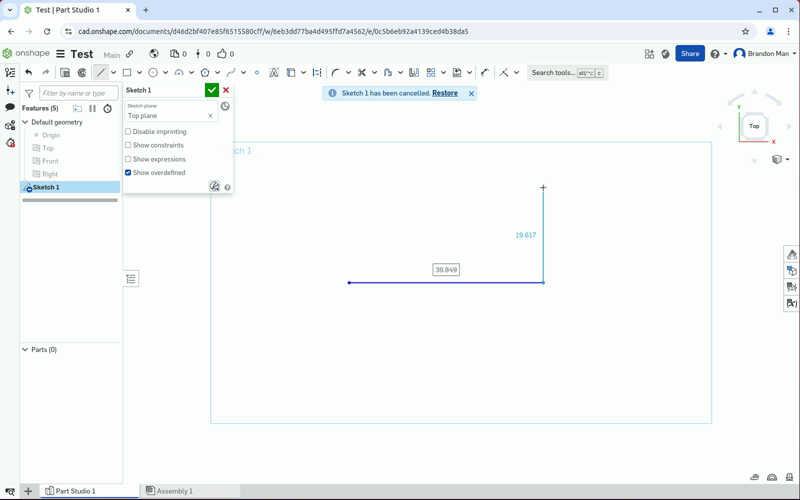
key_up(shift)
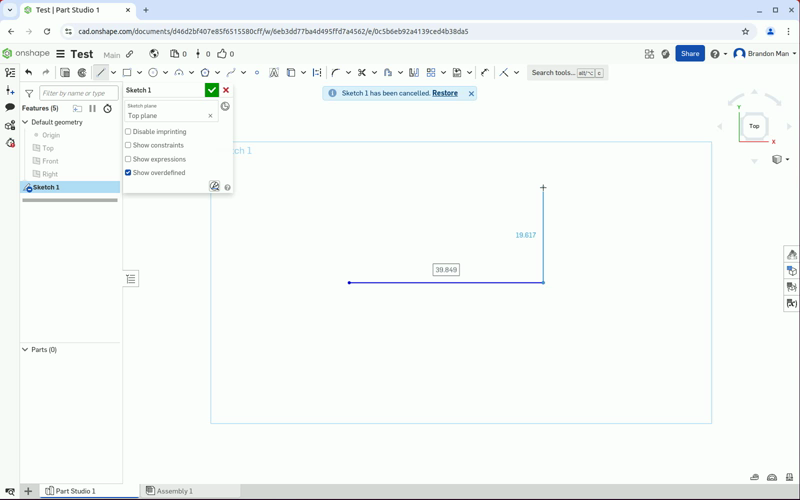
key_down(shift)
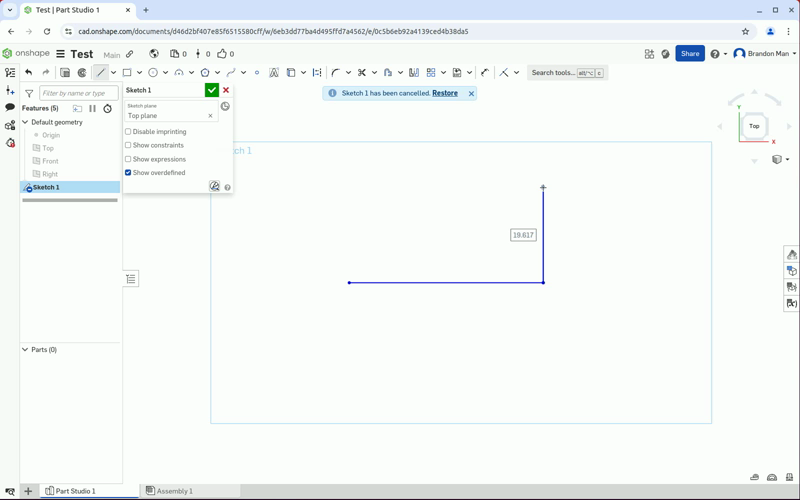
mouse_move(349, 187)
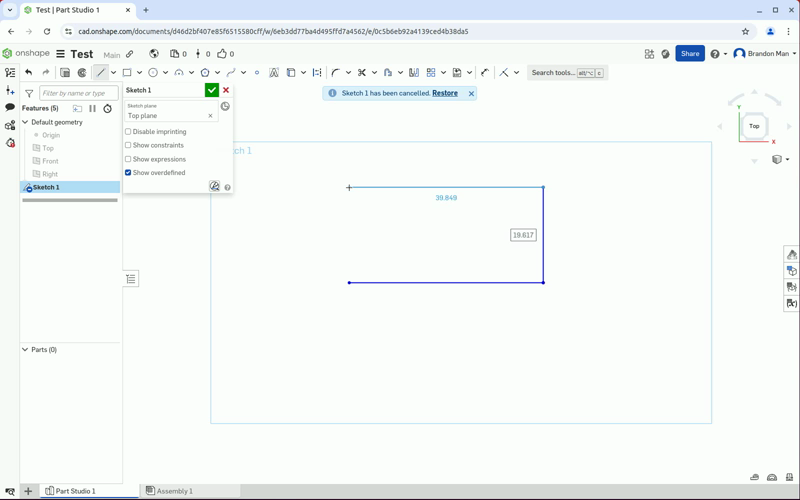
click(349, 187)
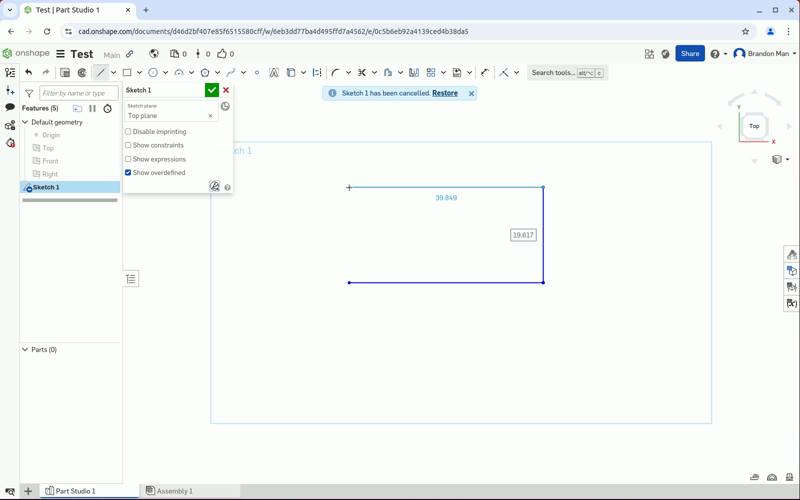
key_up(shift)
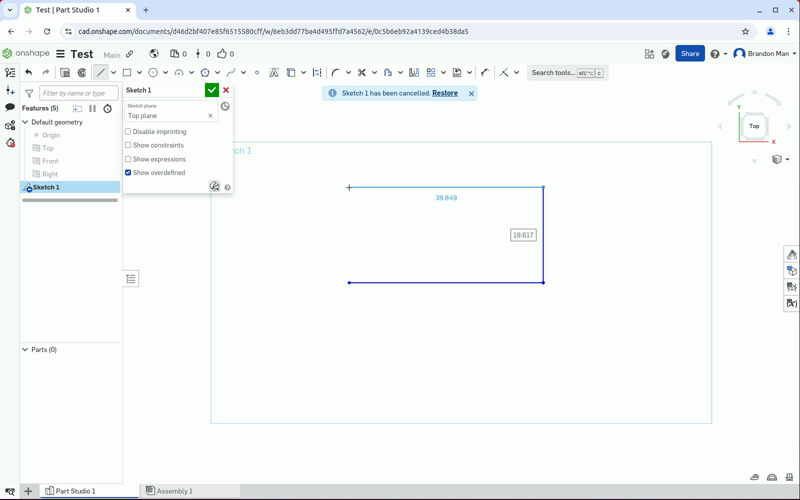
key_down(shift)
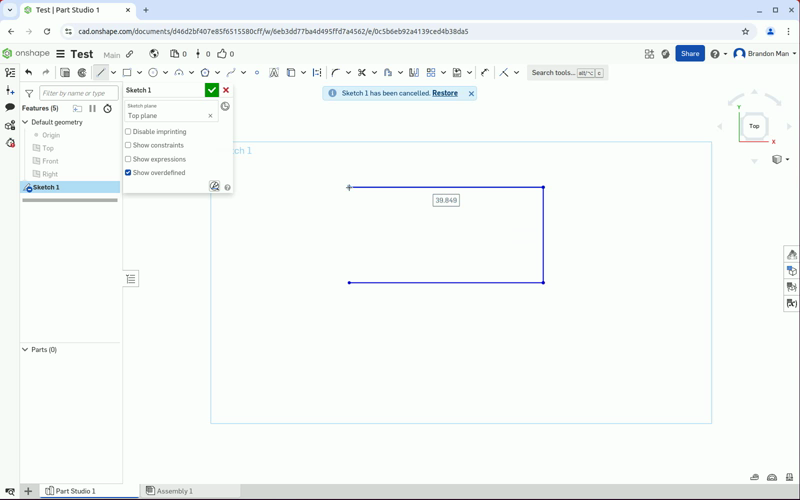
mouse_move(349, 282)
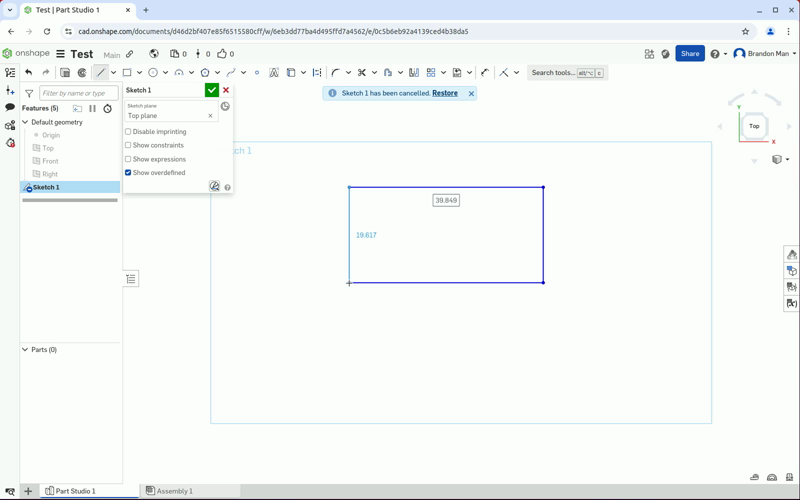
key_up(shift)
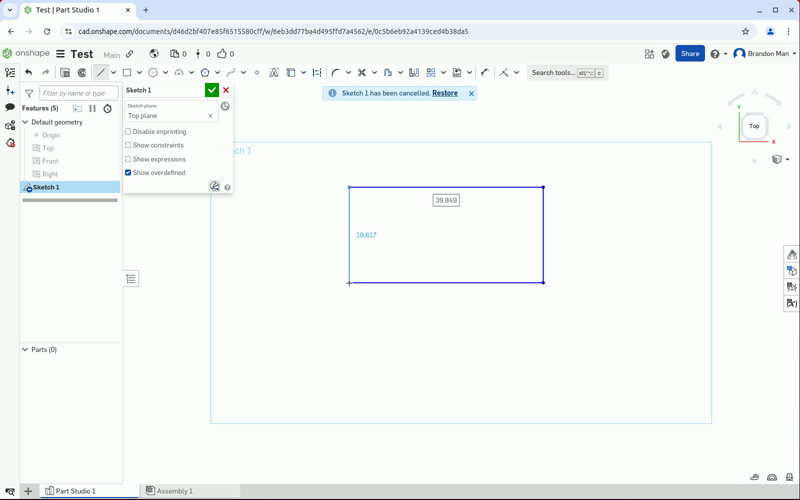
click(349, 282)
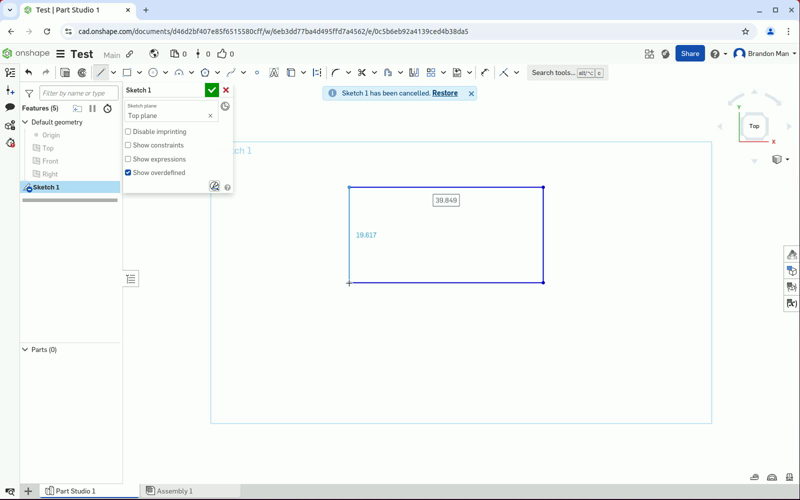
key(esc)
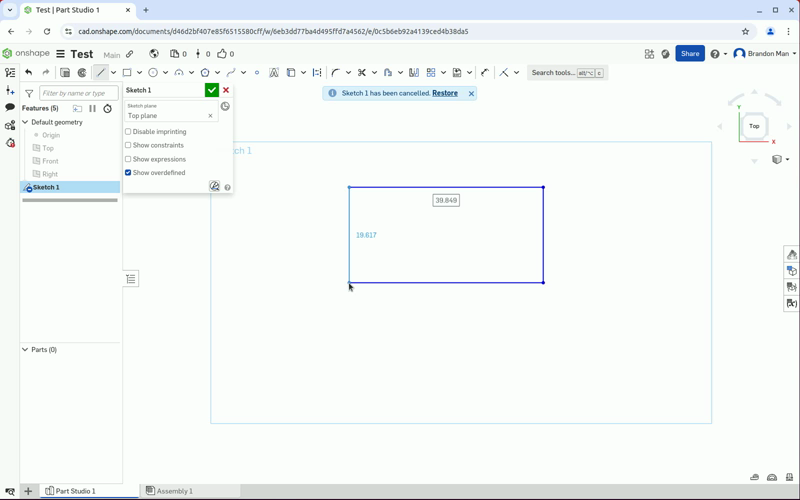
mouse_move(423, 269)
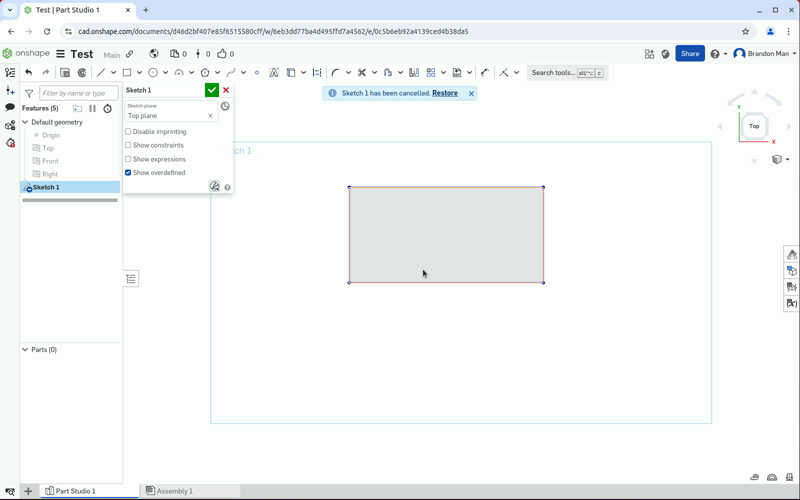
click(423, 269)
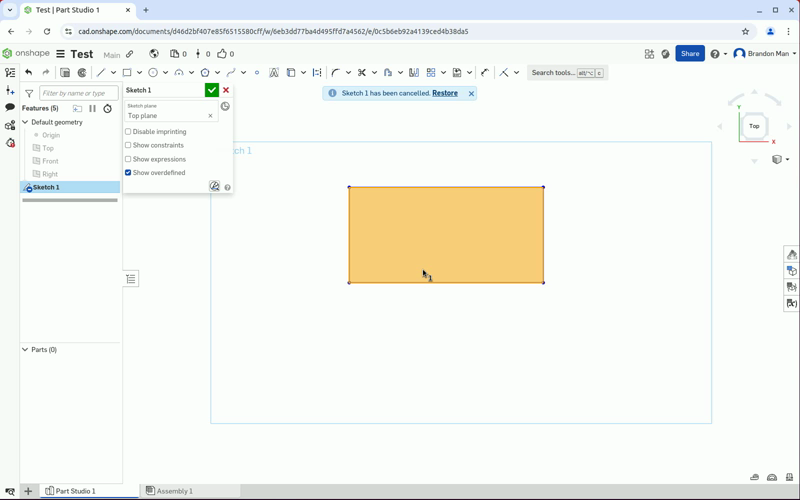
mouse_move(73, 352)
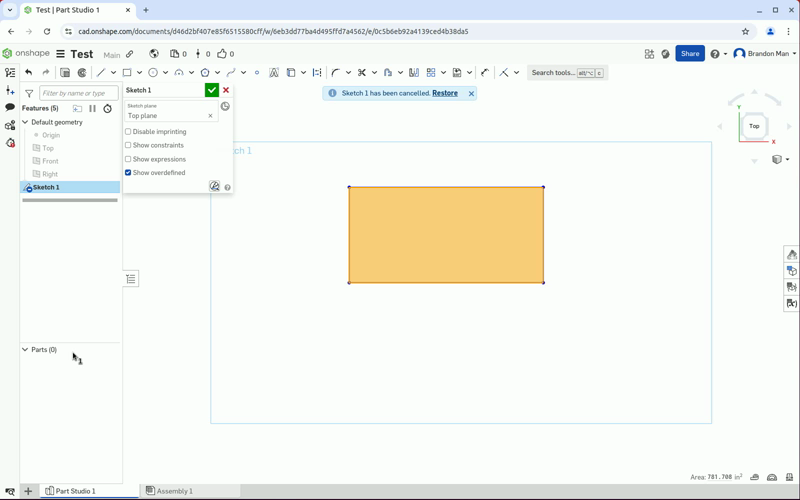
key(shift+y)
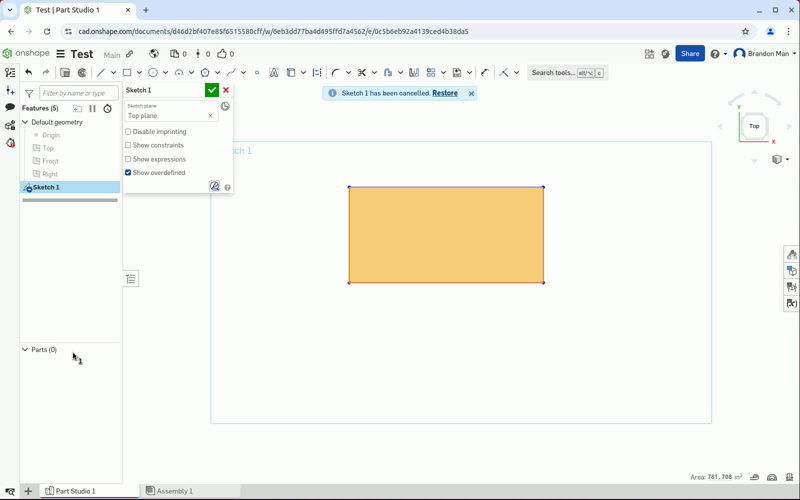
key(shift+e)
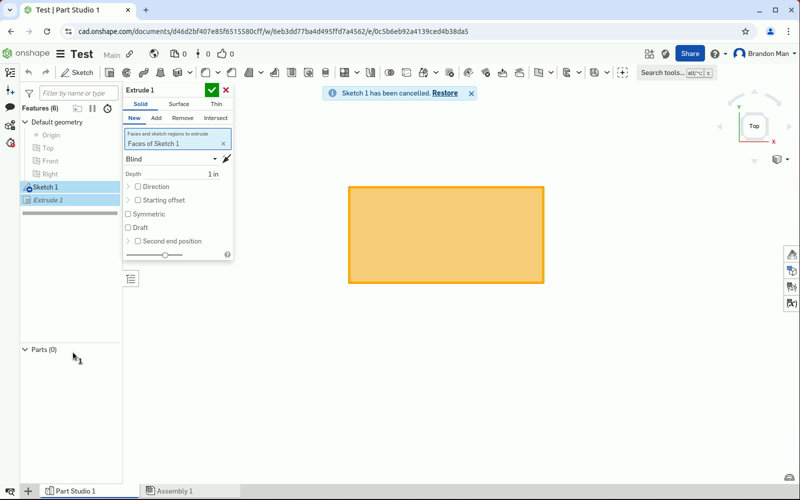
mouse_move(143, 106)
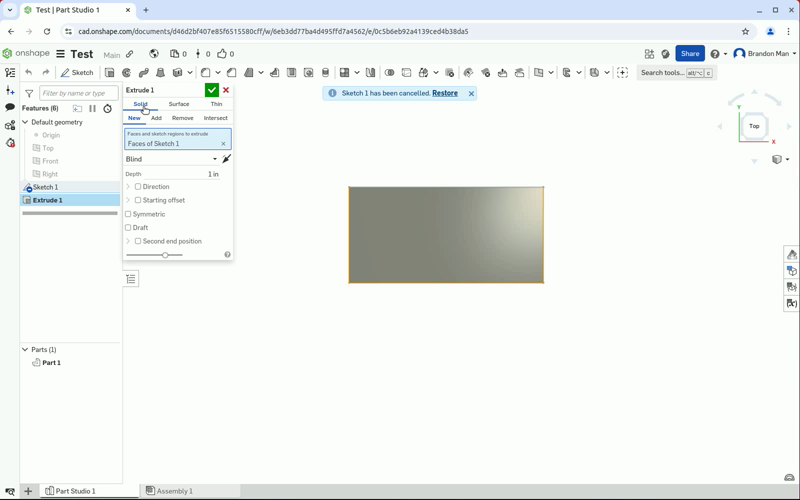
click(143, 106)
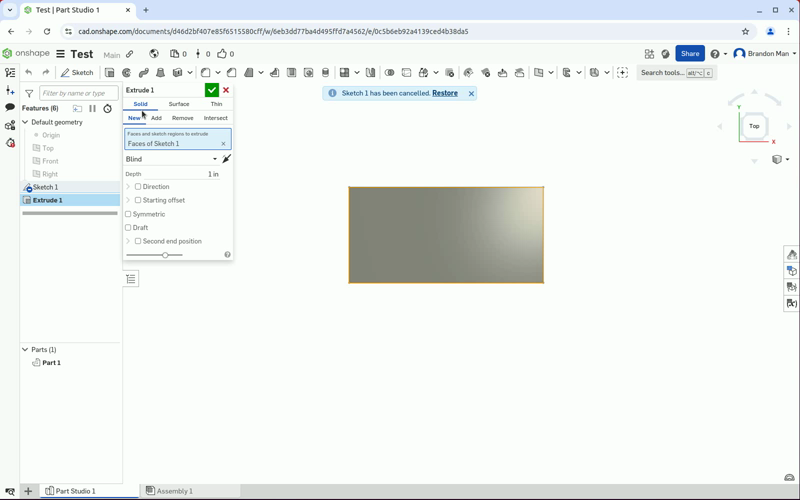
mouse_move(137, 120)
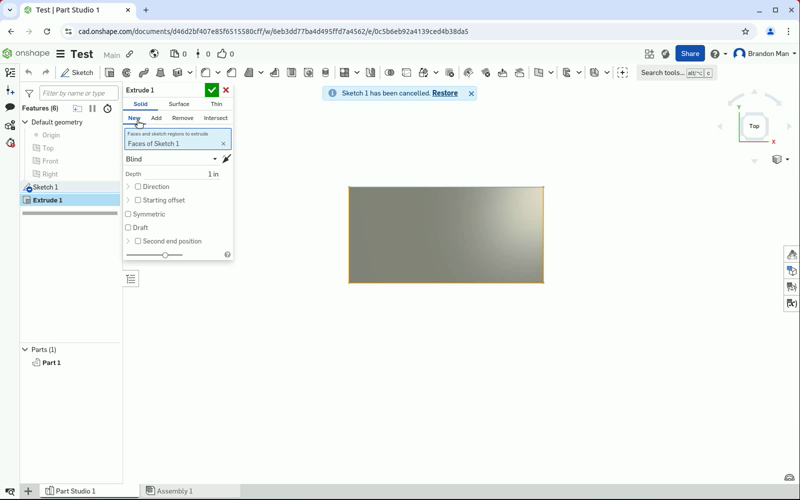
click(137, 120)
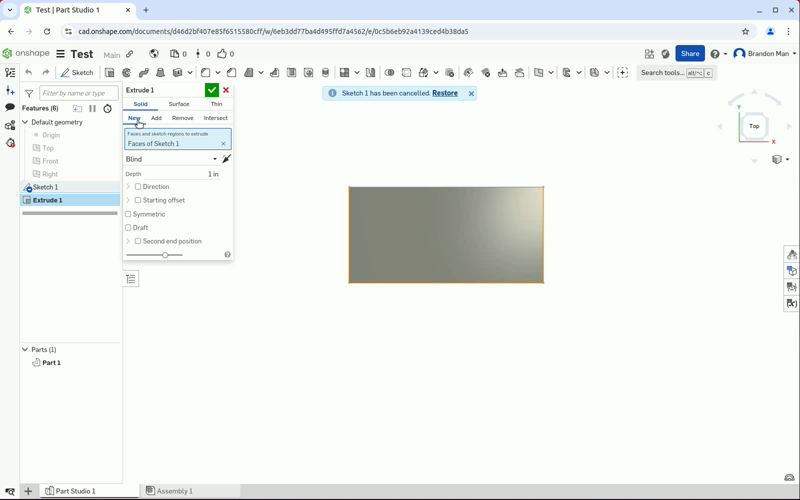
key(tab, 4)
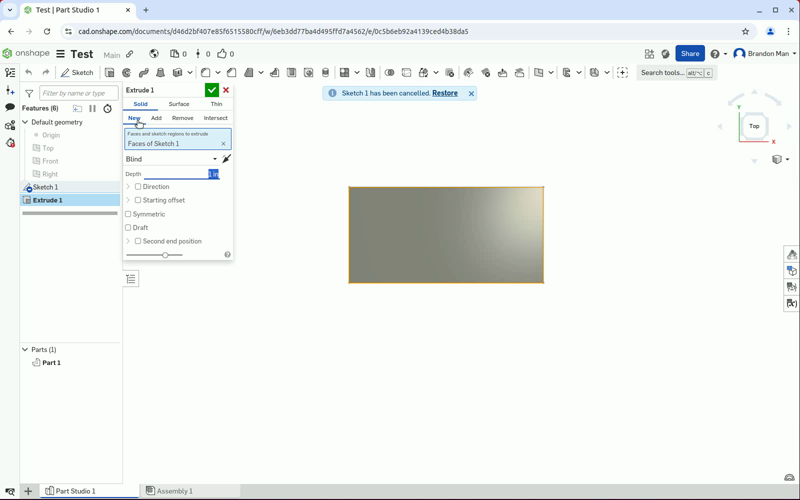
text(13.239)
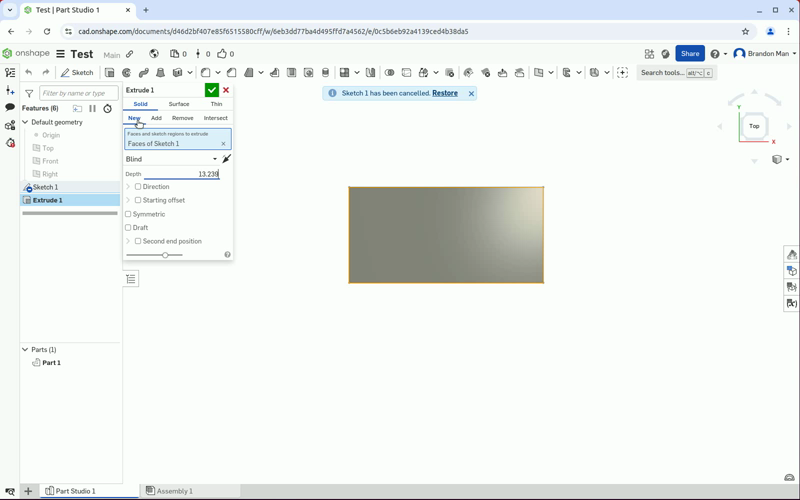
key(enter)
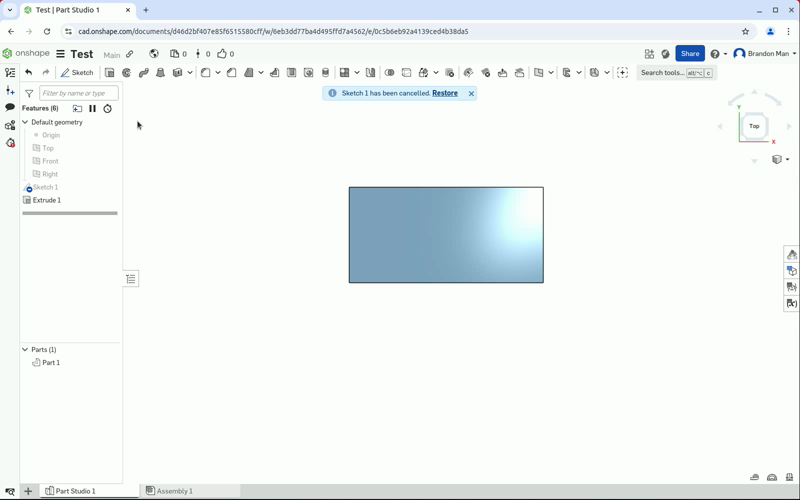
key(shift+h)
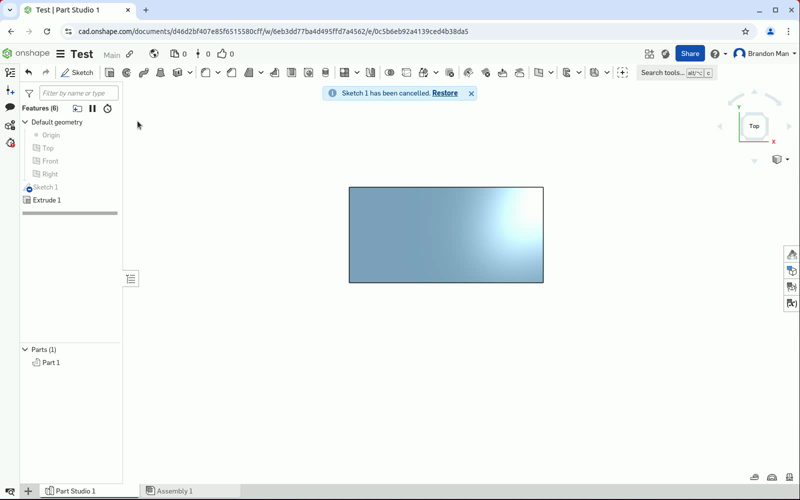
key(shift+h)
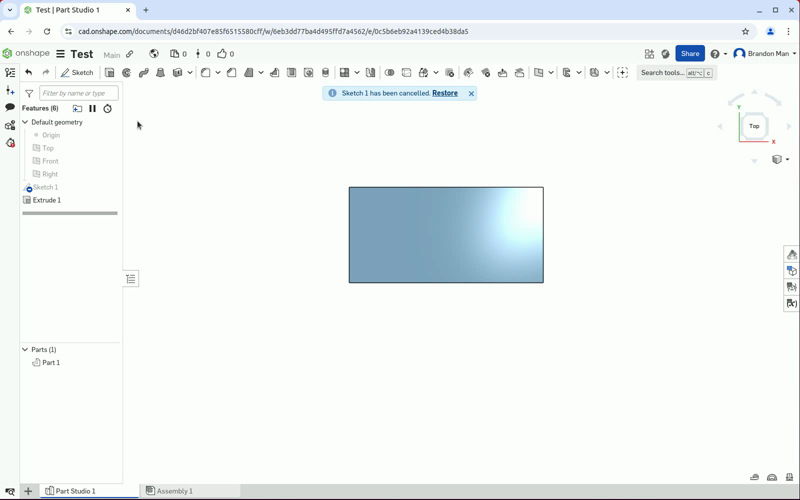
mouse_move(73, 189)
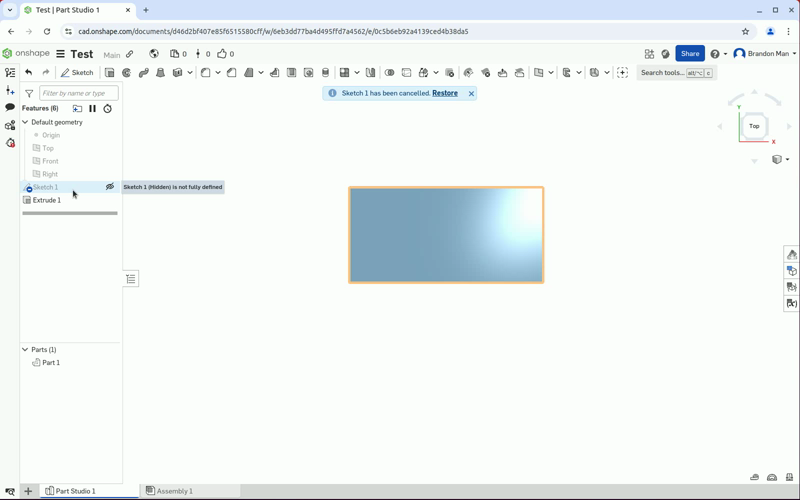
click(73, 189)
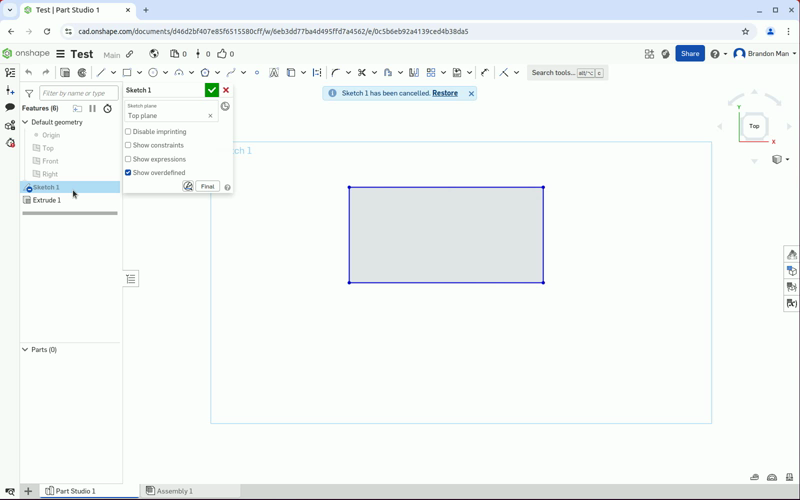
mouse_move(229, 92)
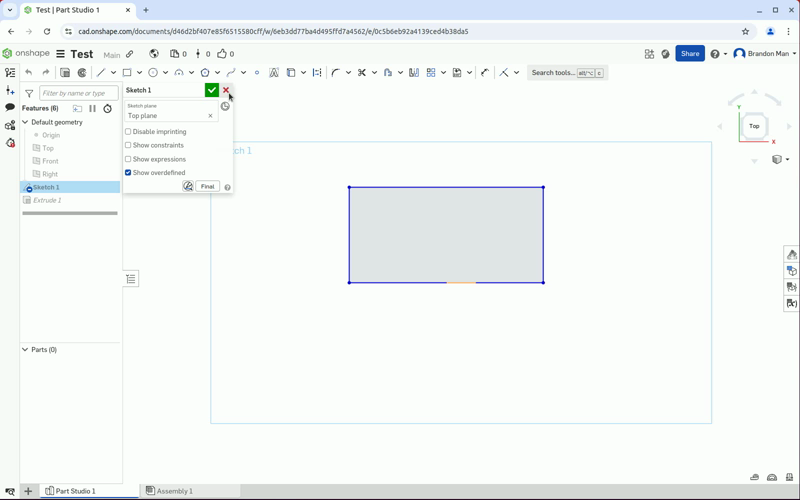
click(229, 92)
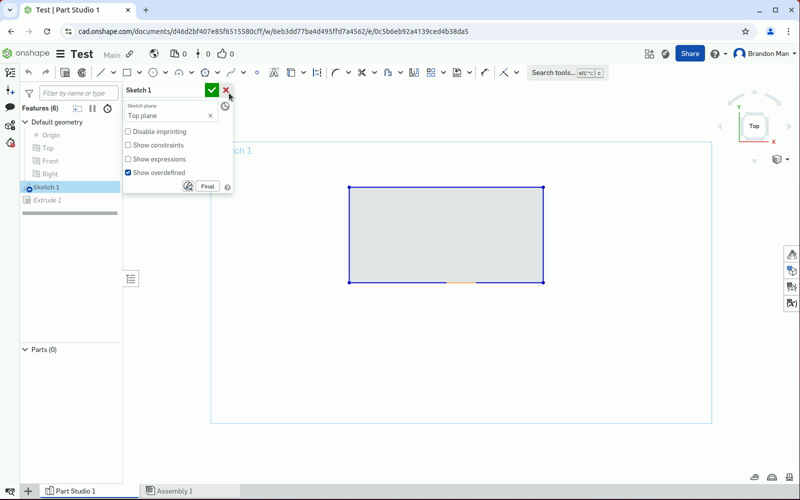
key(shift+s)
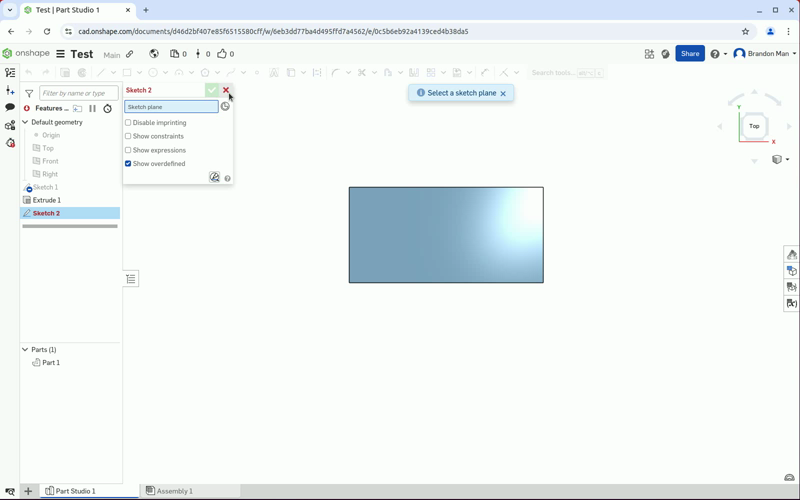
mouse_move(73, 150)
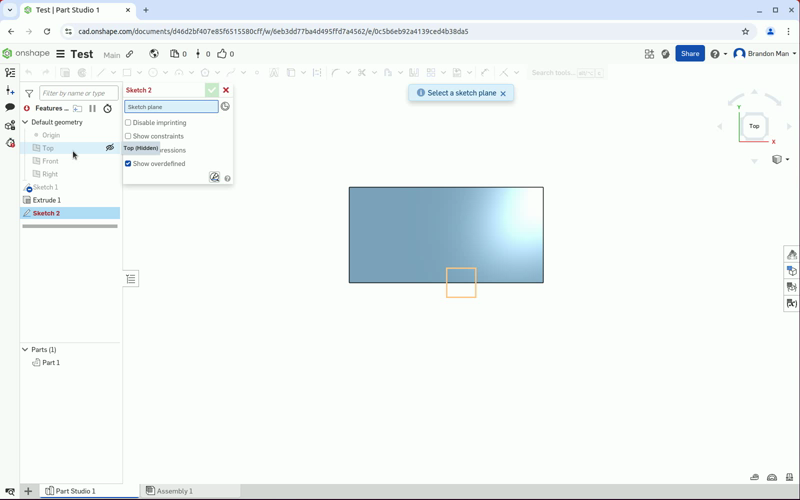
click(73, 150)
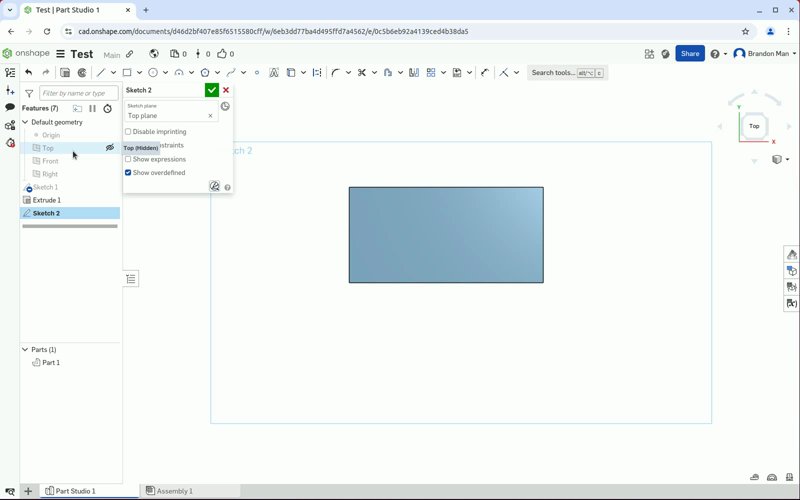
mouse_move(73, 352)
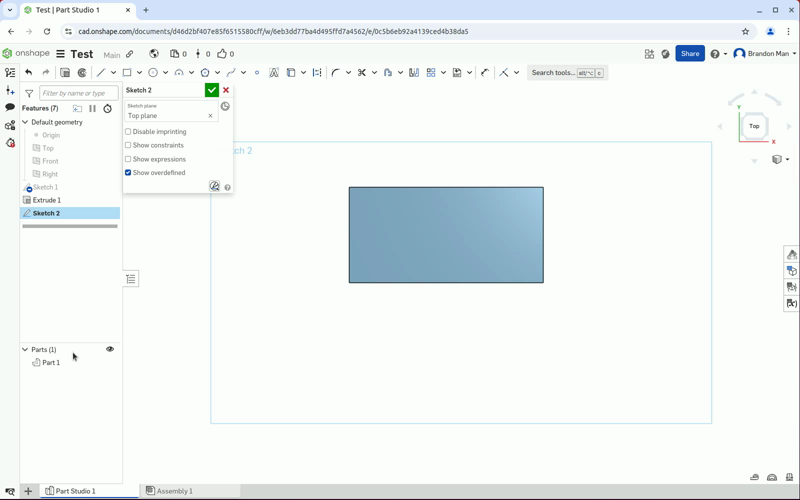
key(y)
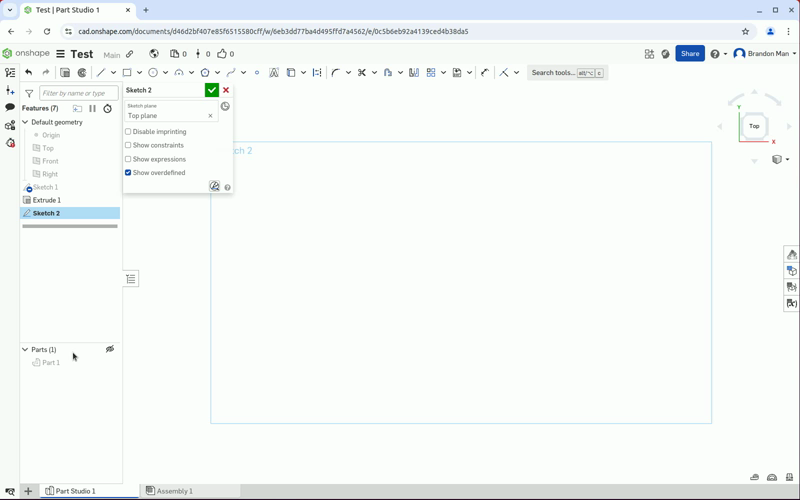
key(l)
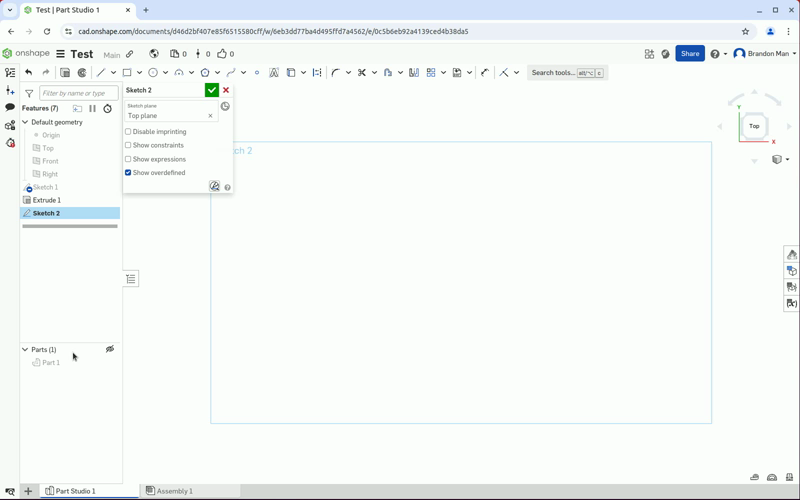
key_down(shift)
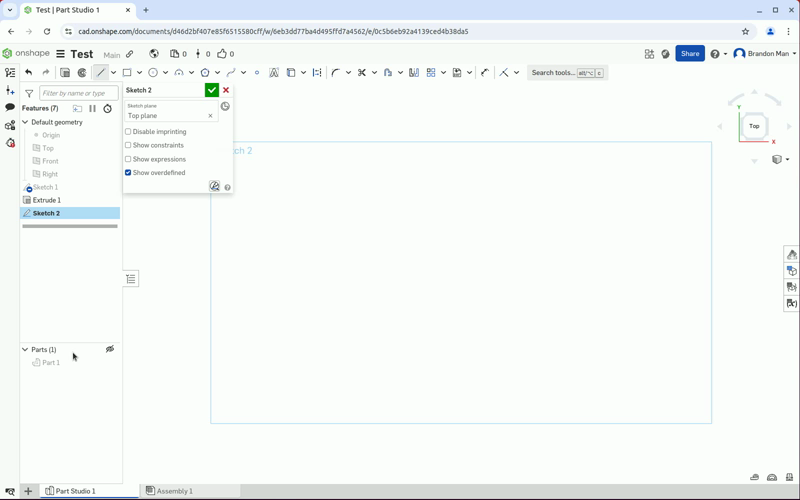
mouse_move(349, 381)
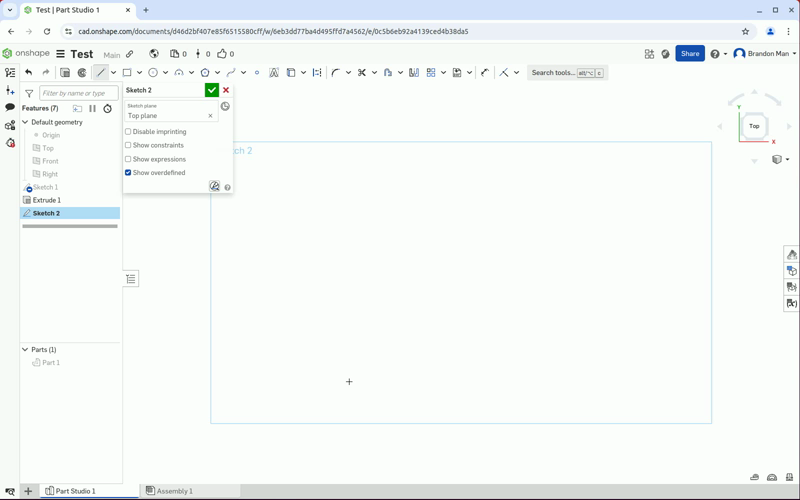
click(349, 381)
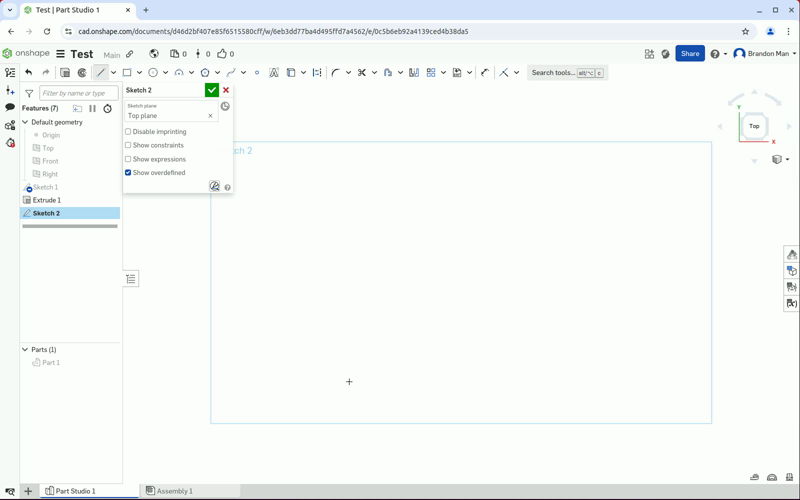
key_up(shift)
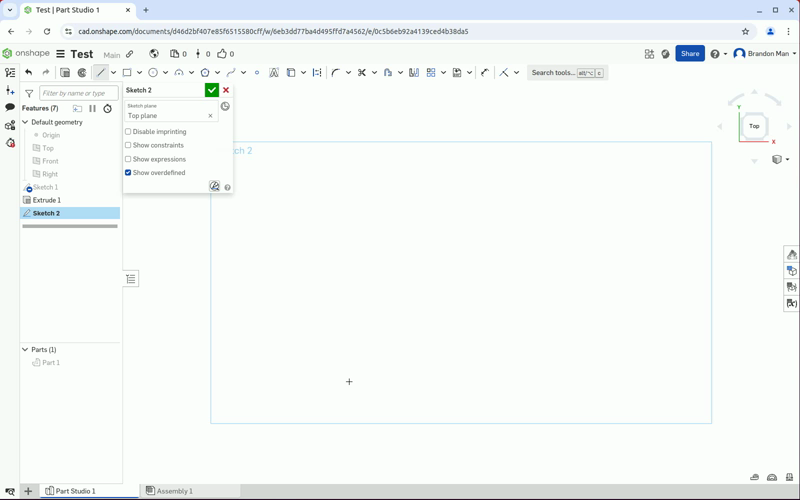
key_down(shift)
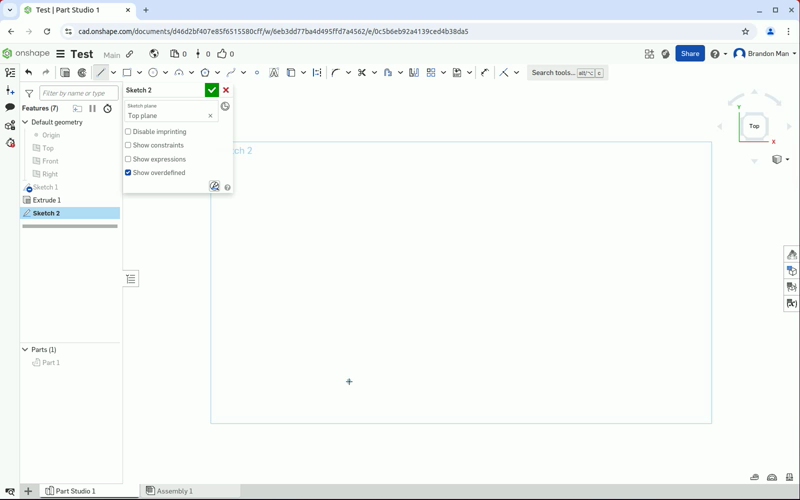
mouse_move(543, 381)
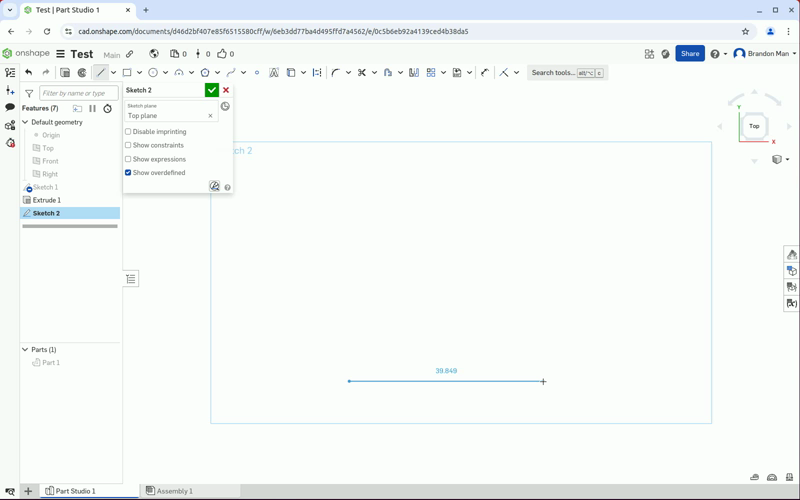
click(543, 381)
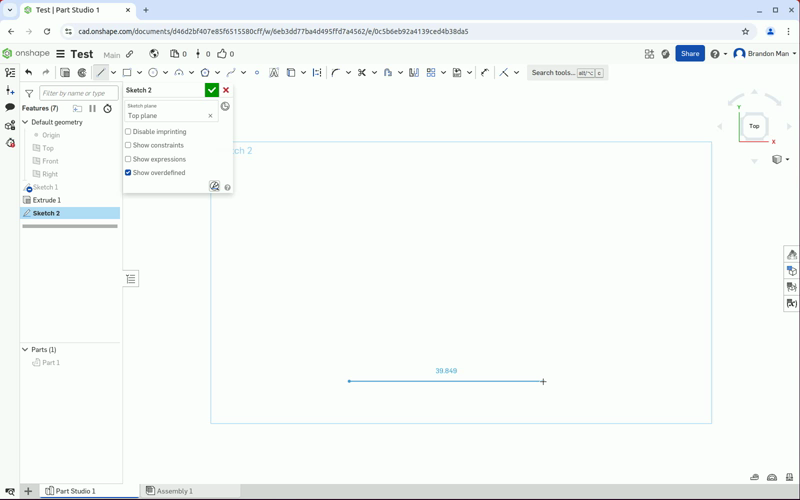
key_up(shift)
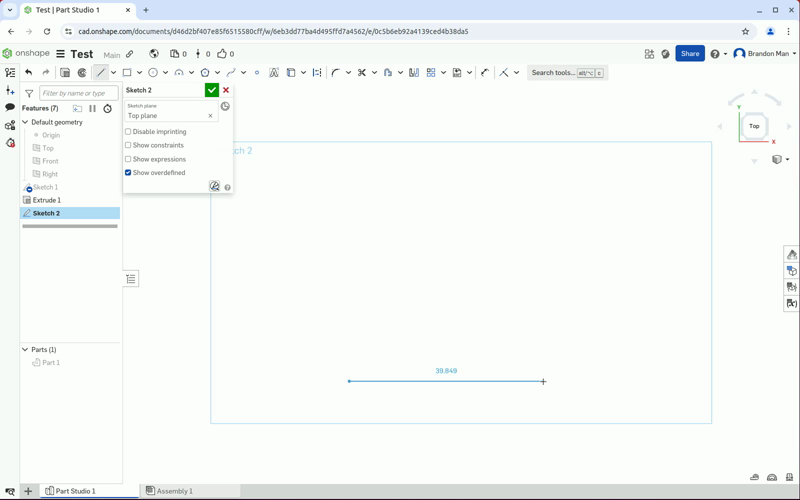
key_down(shift)
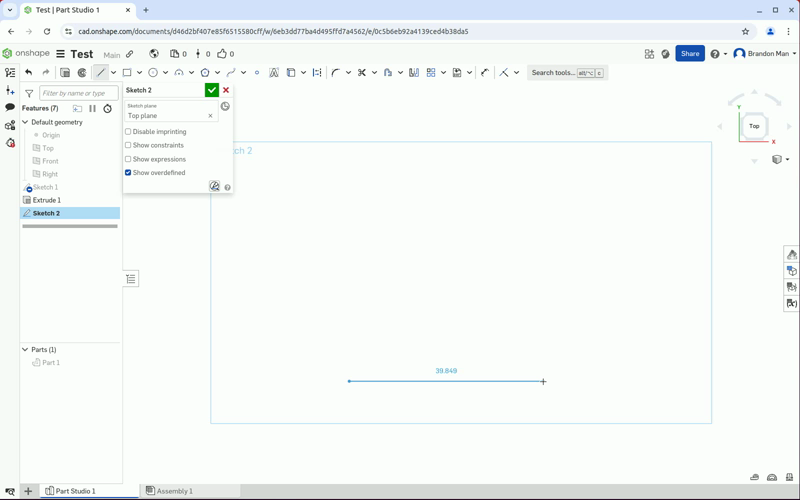
mouse_move(543, 283)
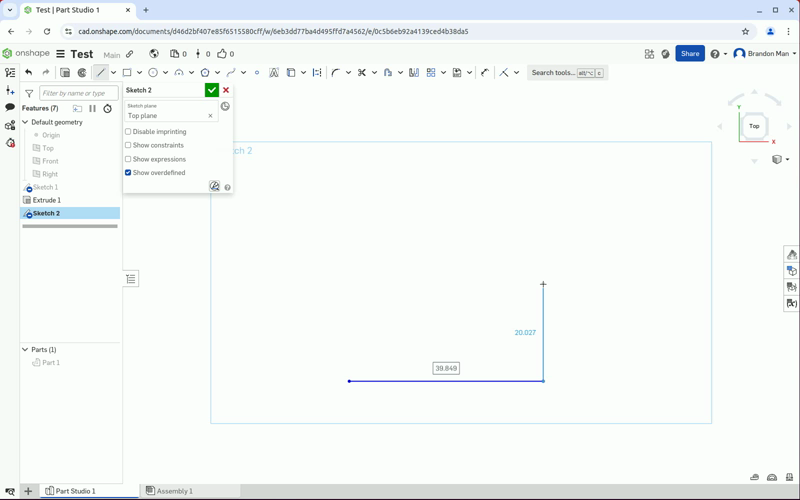
click(543, 283)
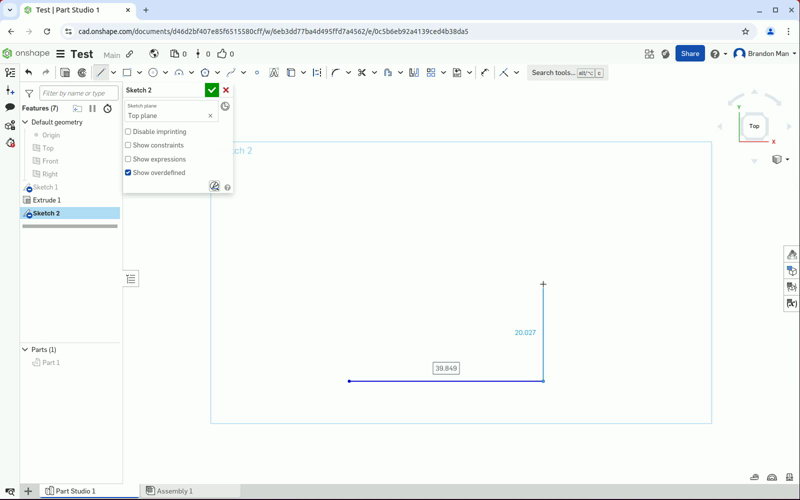
key_up(shift)
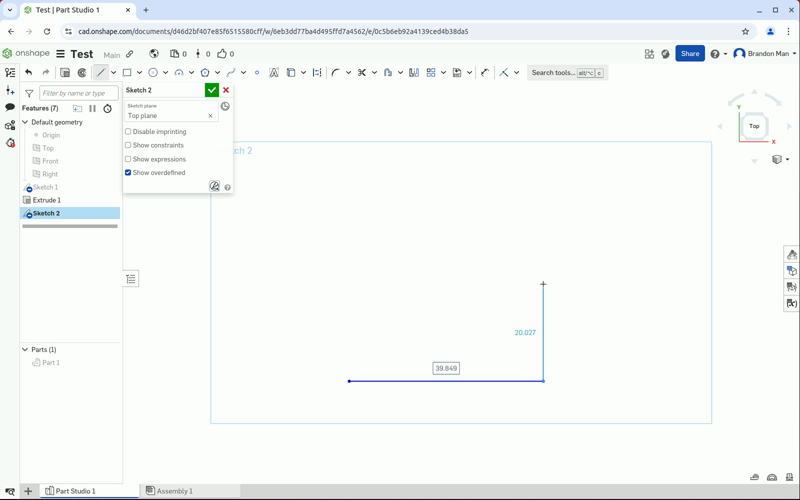
key_down(shift)
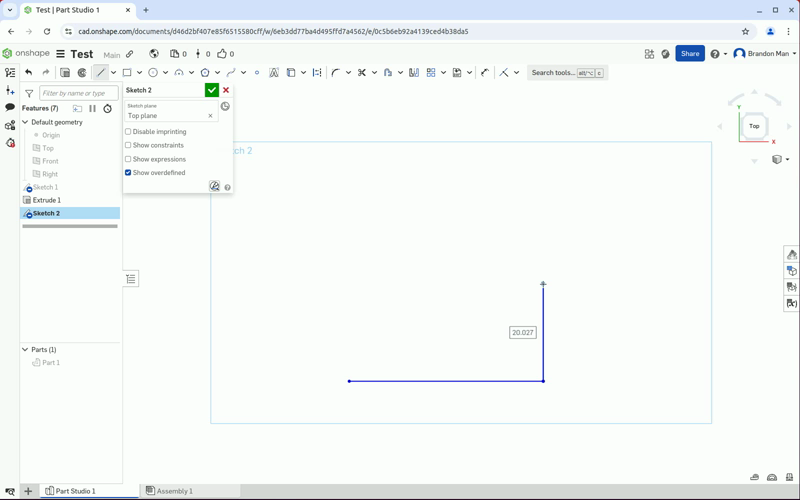
mouse_move(349, 283)
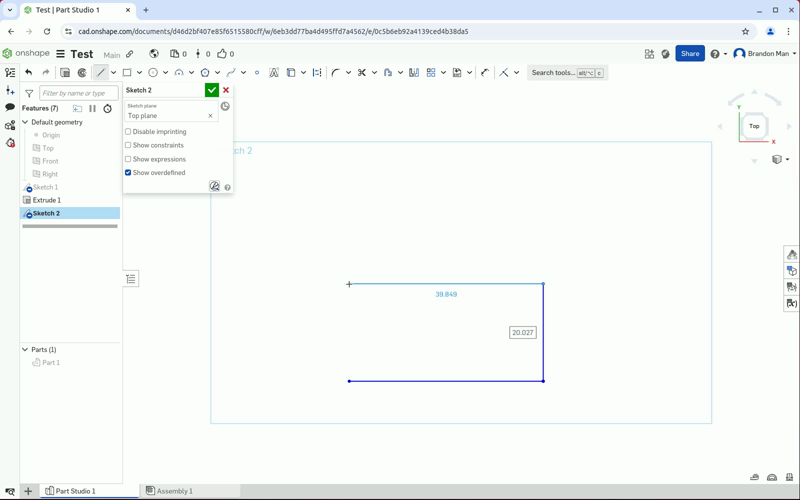
click(349, 283)
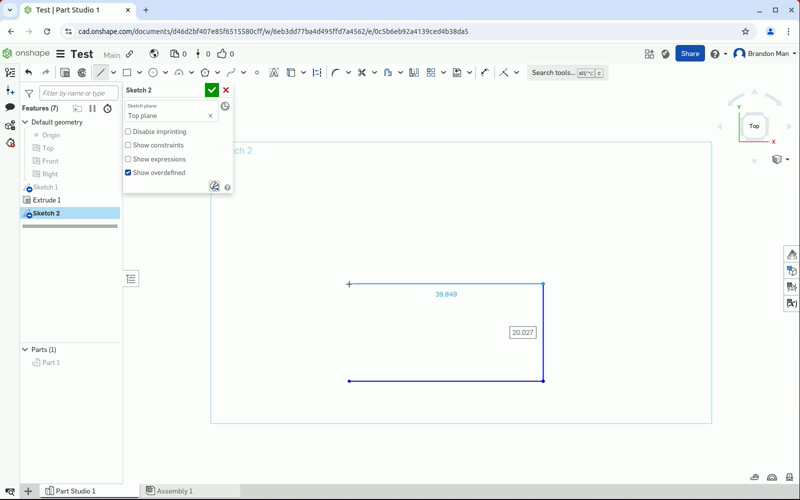
key_up(shift)
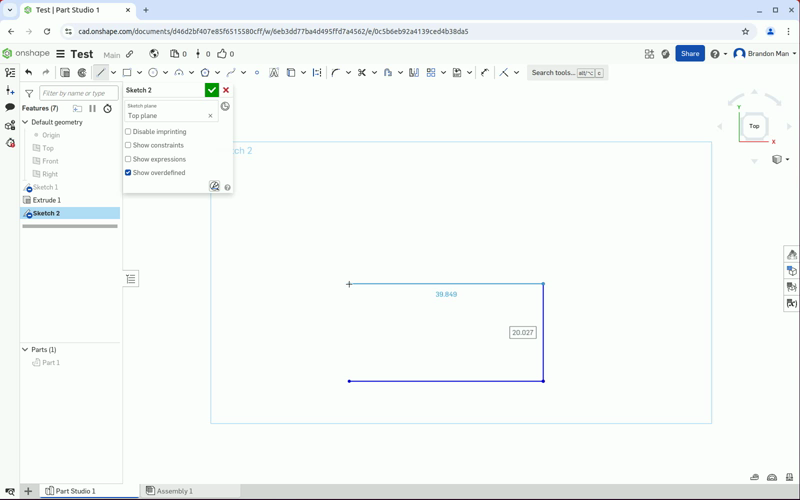
key_down(shift)
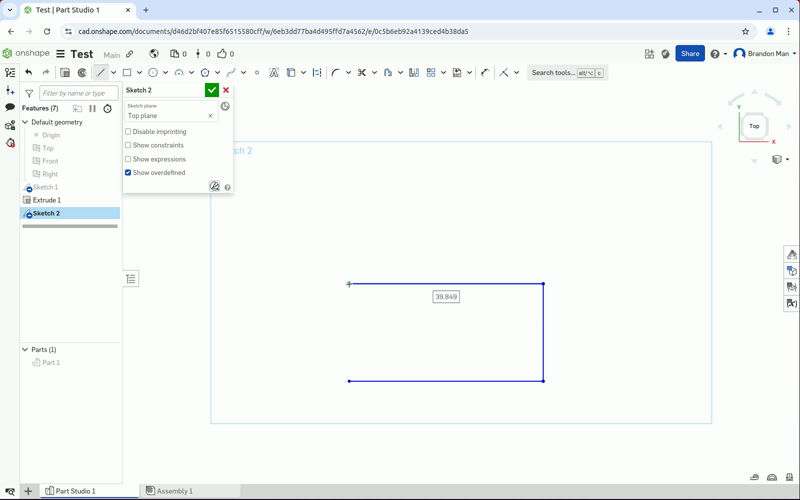
mouse_move(349, 381)
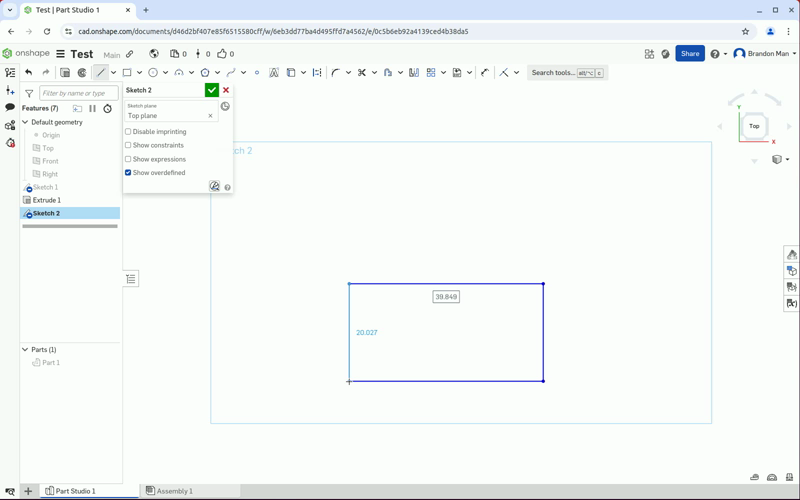
key_up(shift)
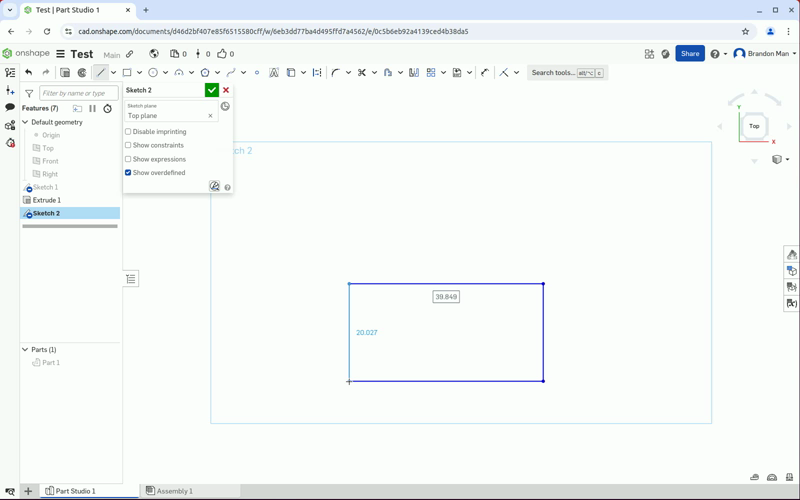
click(349, 381)
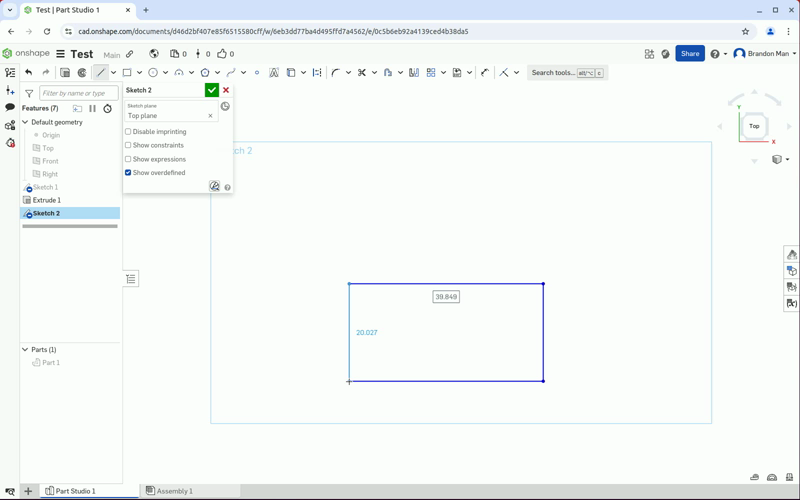
key(esc)
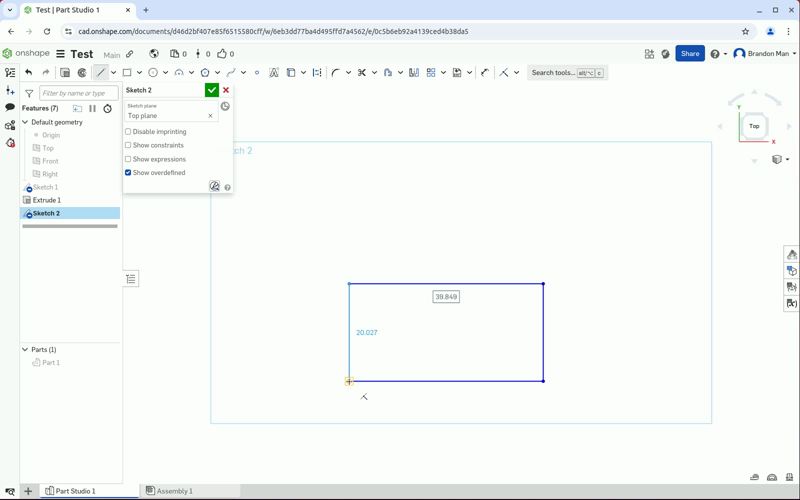
mouse_move(517, 322)
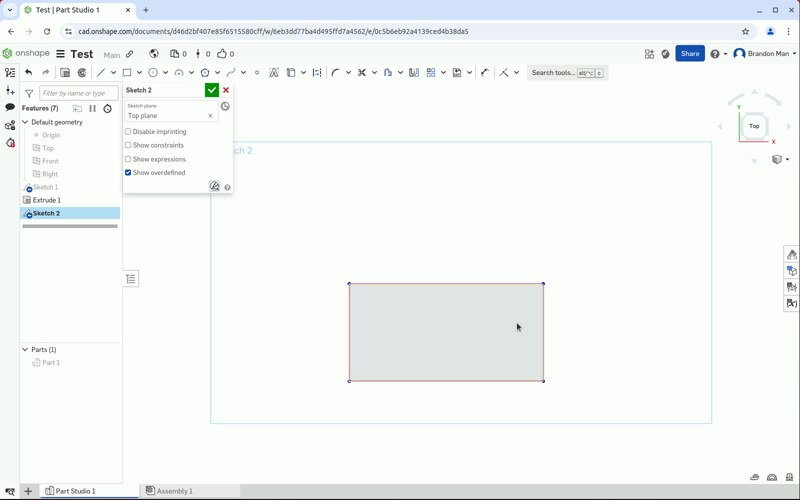
click(517, 322)
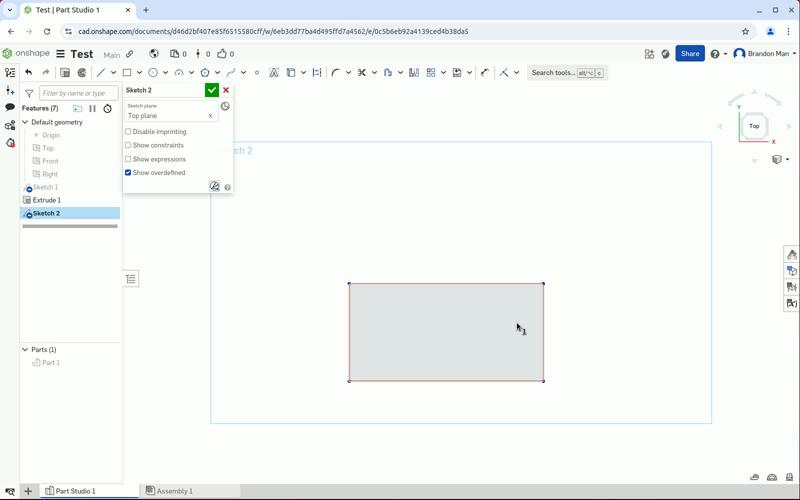
mouse_move(73, 352)
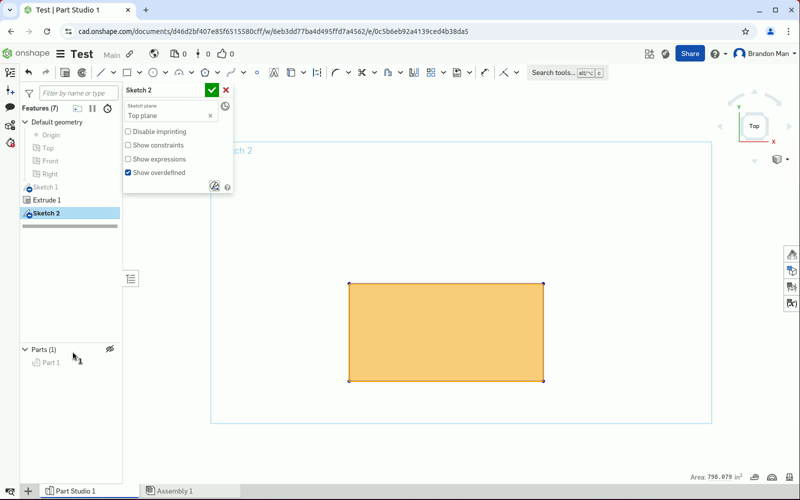
key(shift+y)
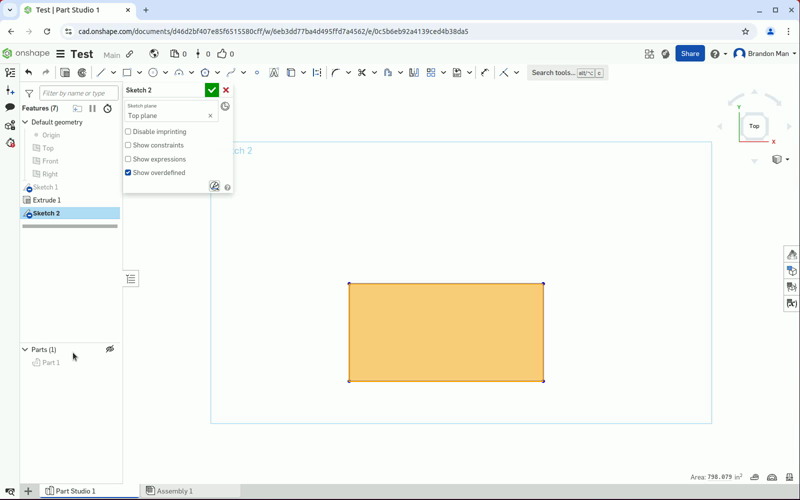
key(shift+e)
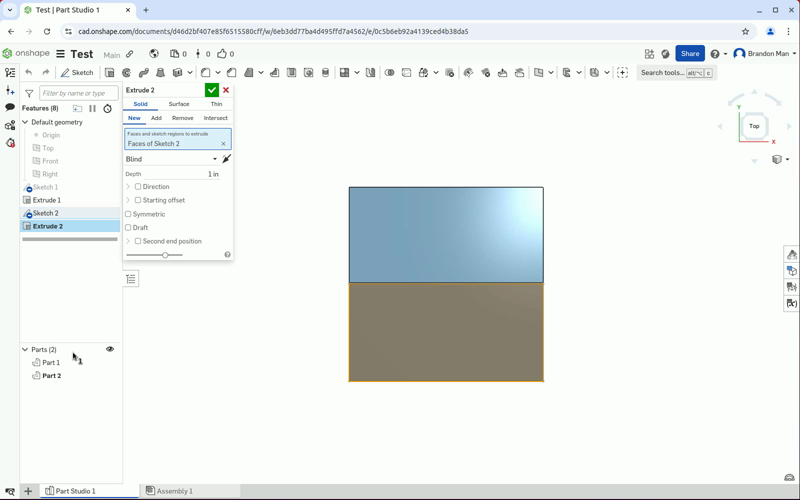
mouse_move(143, 106)
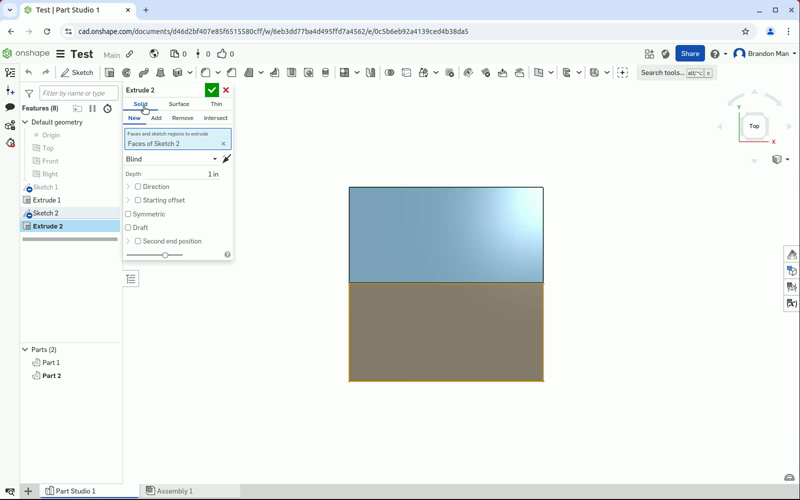
click(143, 106)
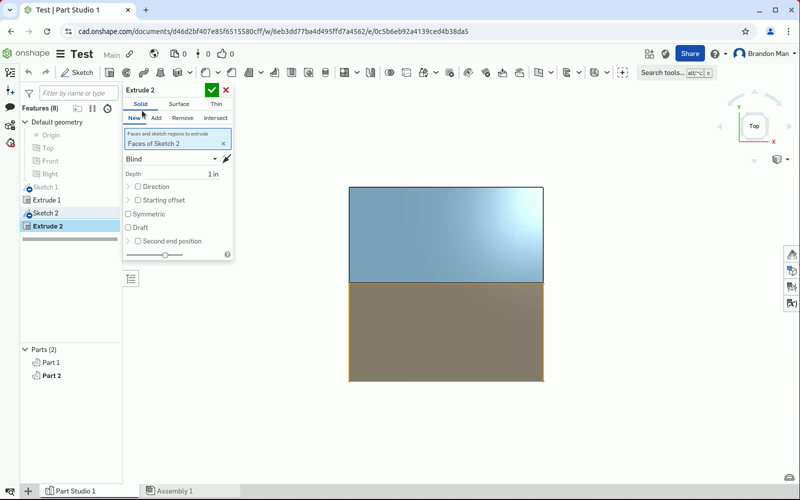
mouse_move(137, 120)
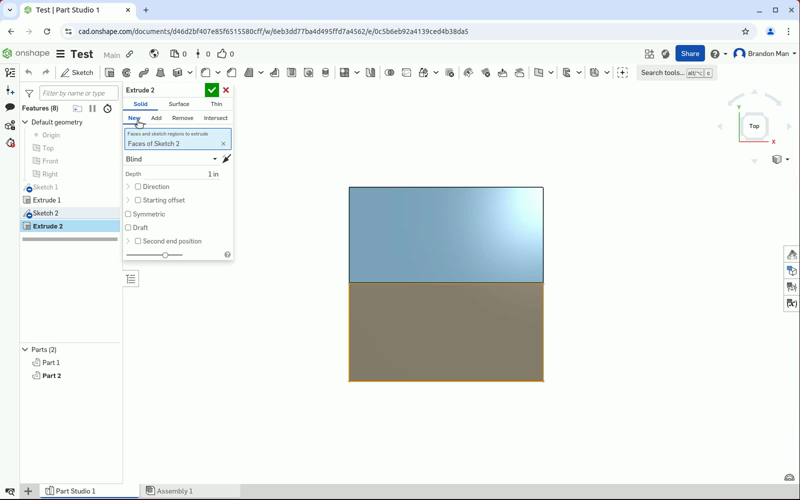
click(137, 120)
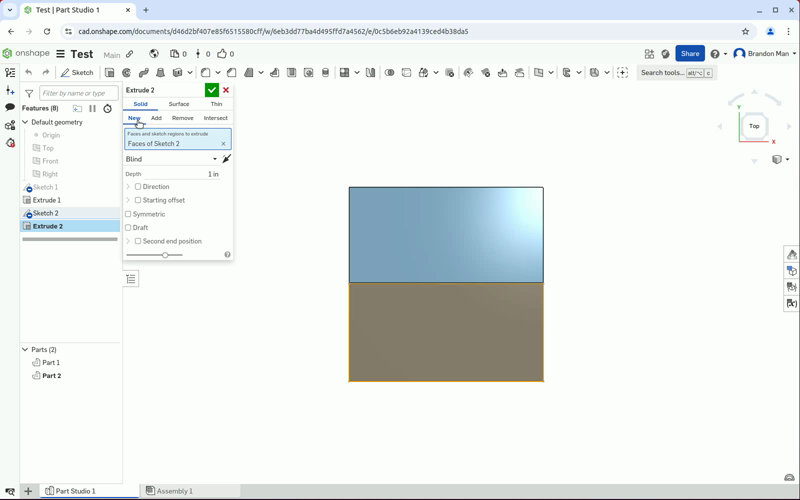
key(tab, 4)
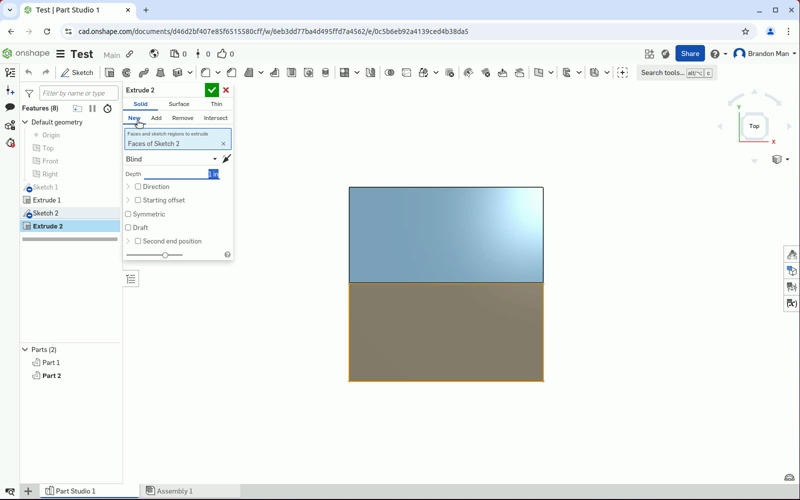
text(13.239)
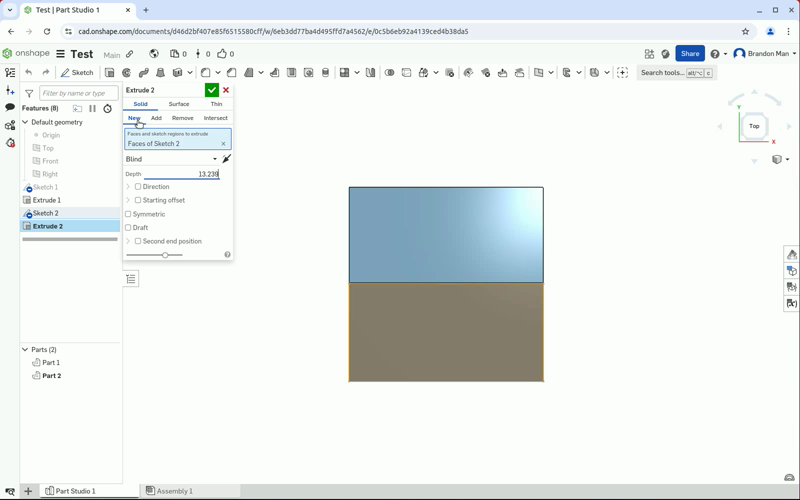
key(enter)
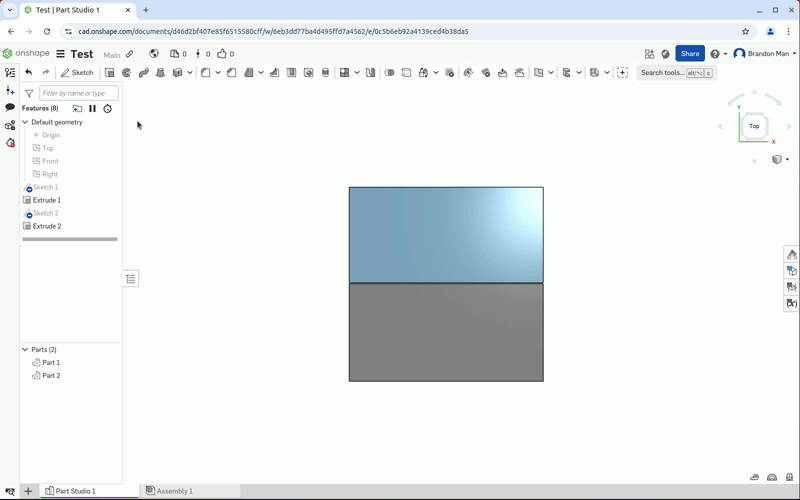
key(shift+h)
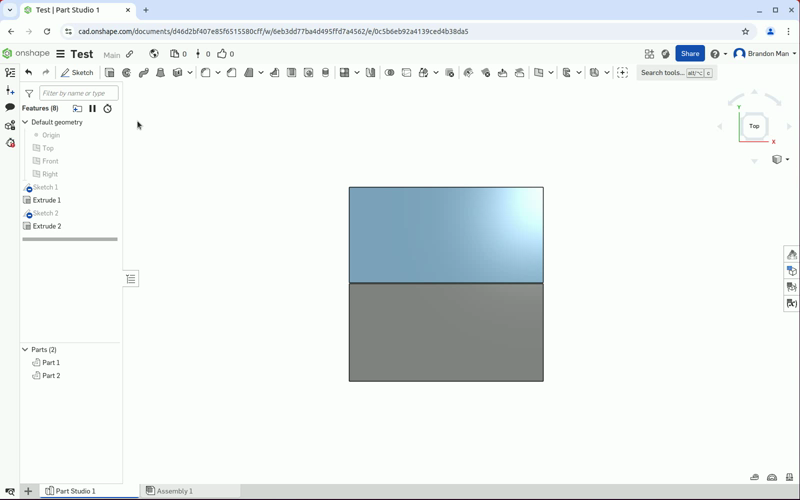
key(shift+h)
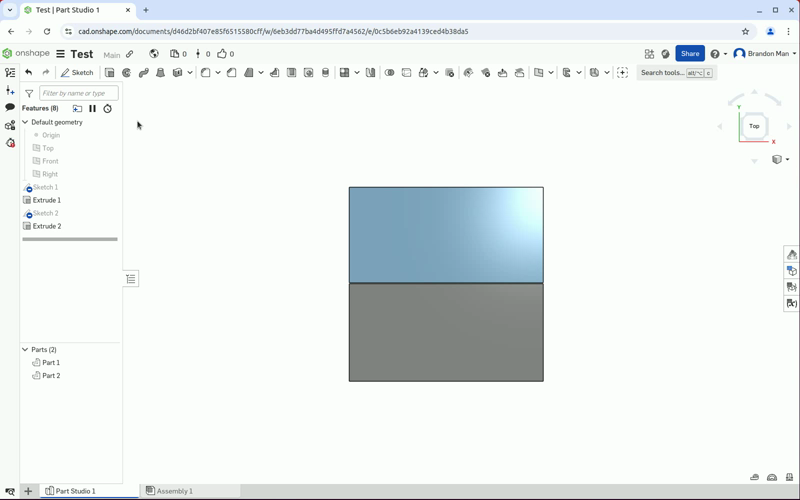
mouse_move(73, 189)
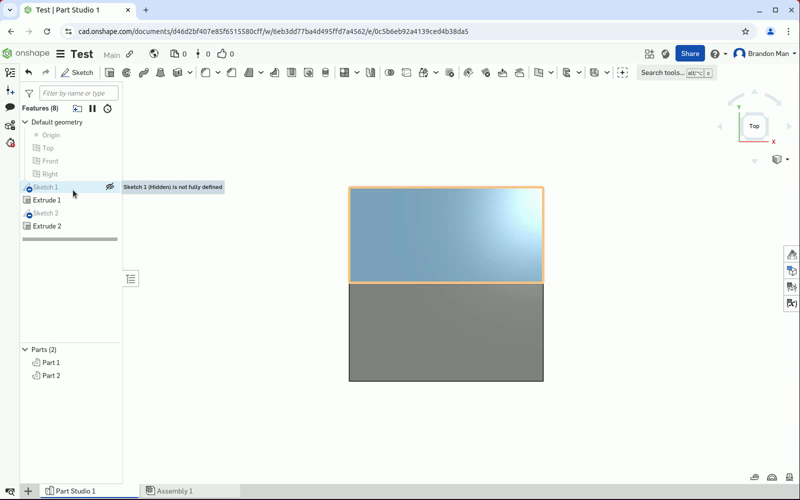
click(73, 189)
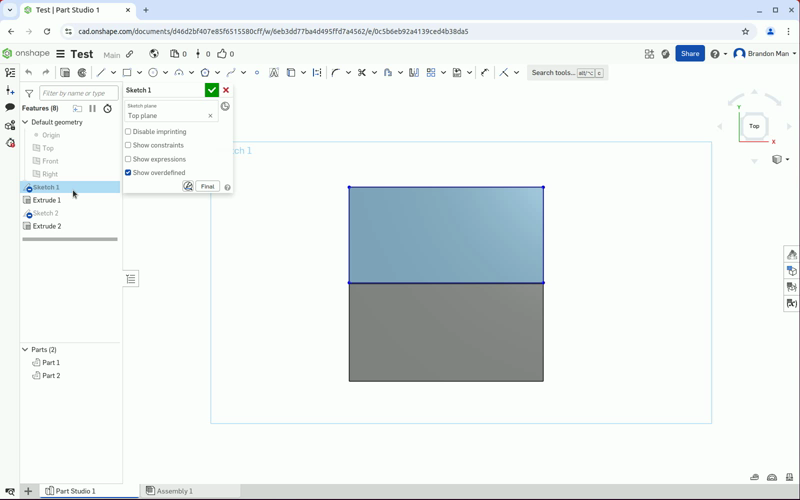
mouse_move(229, 92)
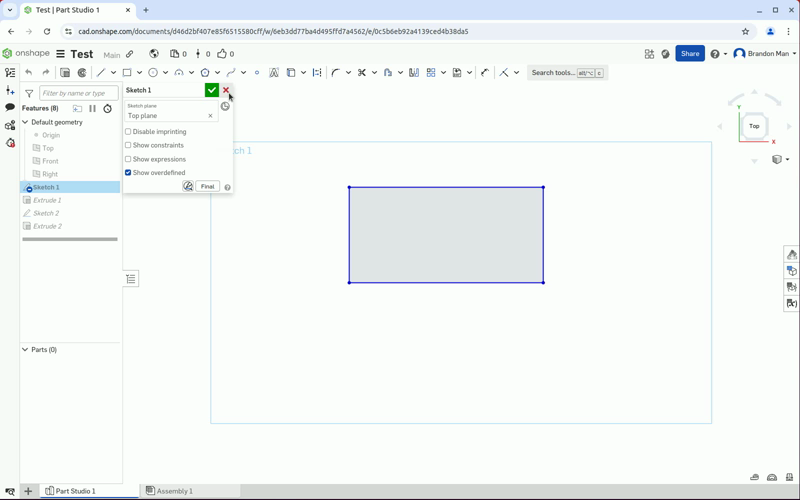
click(229, 92)
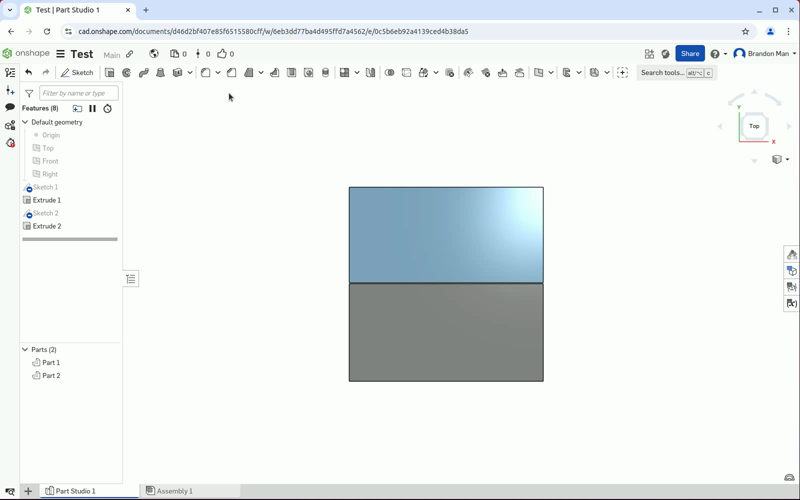
mouse_move(73, 352)
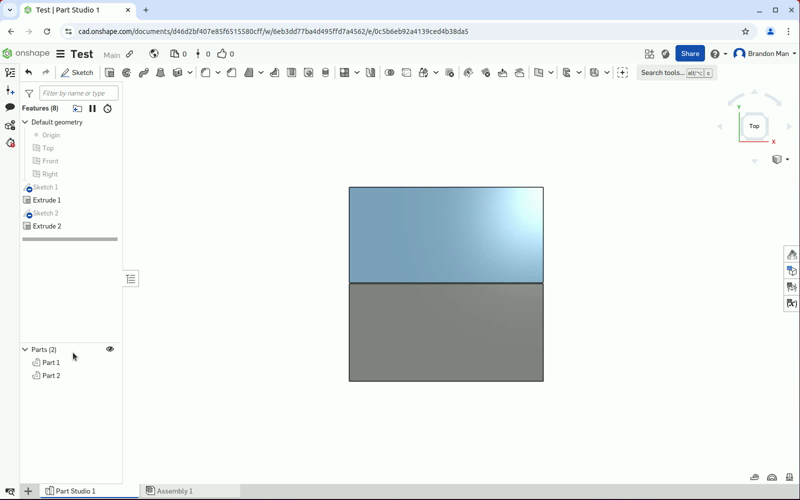
key(y)
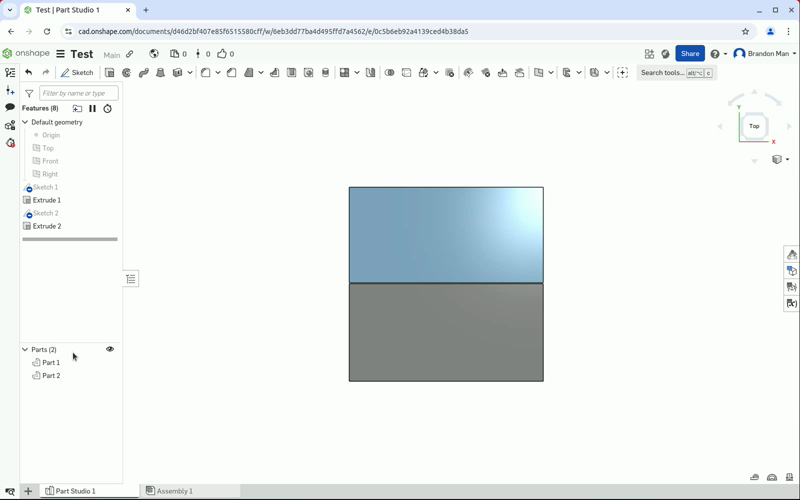
key(shift+p)
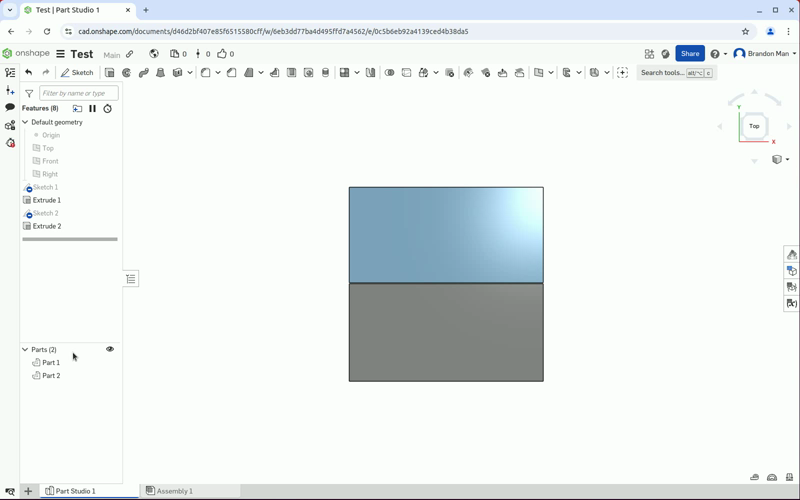
key(space)
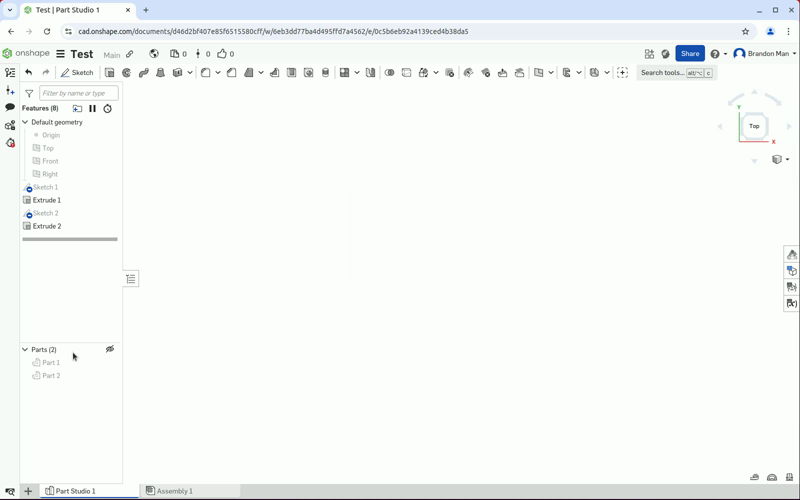
key_down(shift)
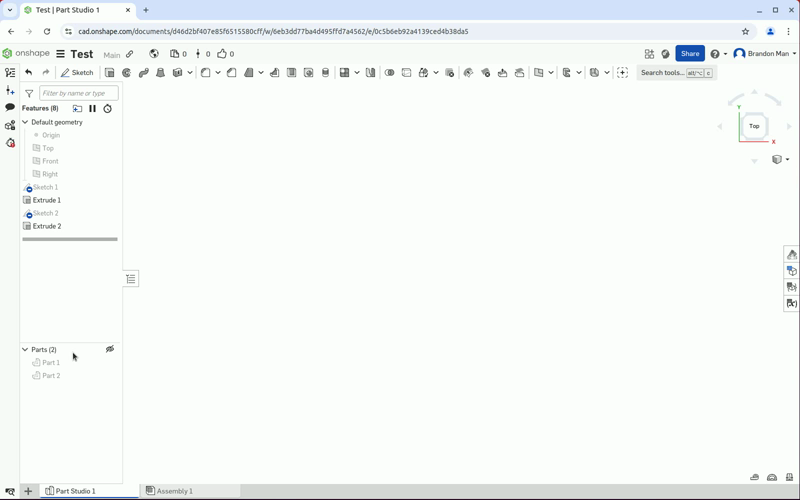
key(up)
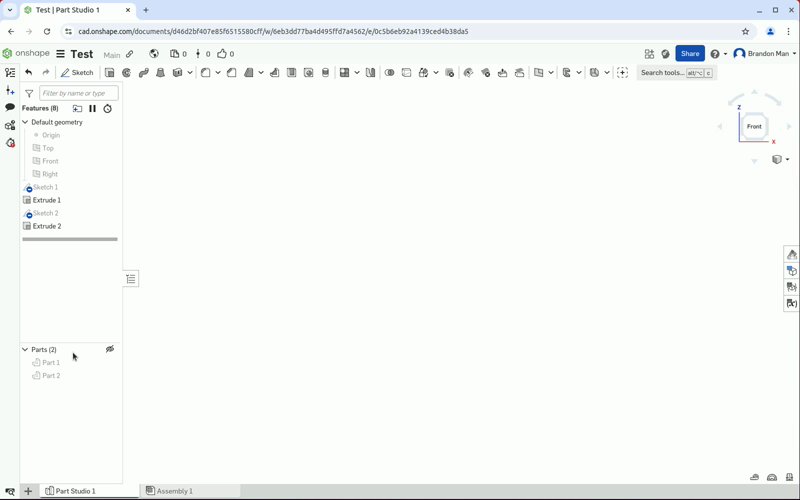
key_up(shift)
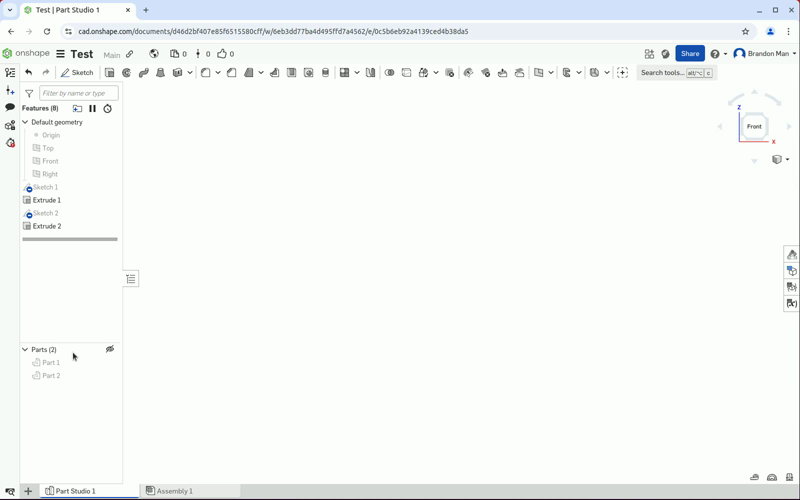
mouse_move(73, 352)
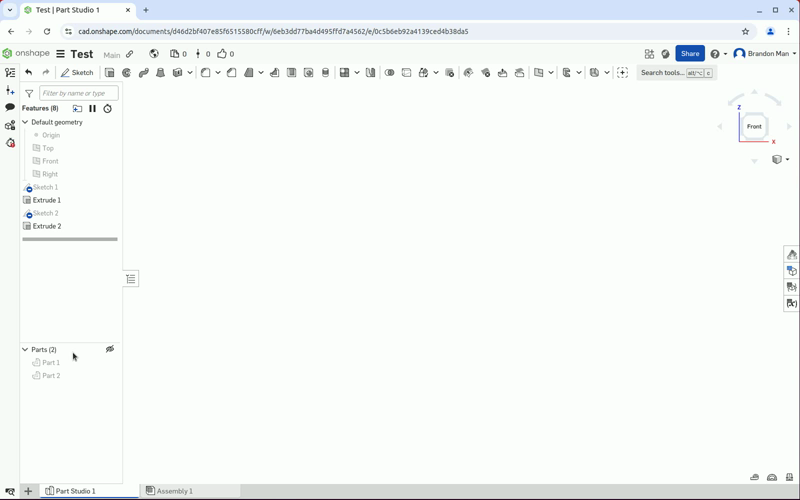
key(shift+y)
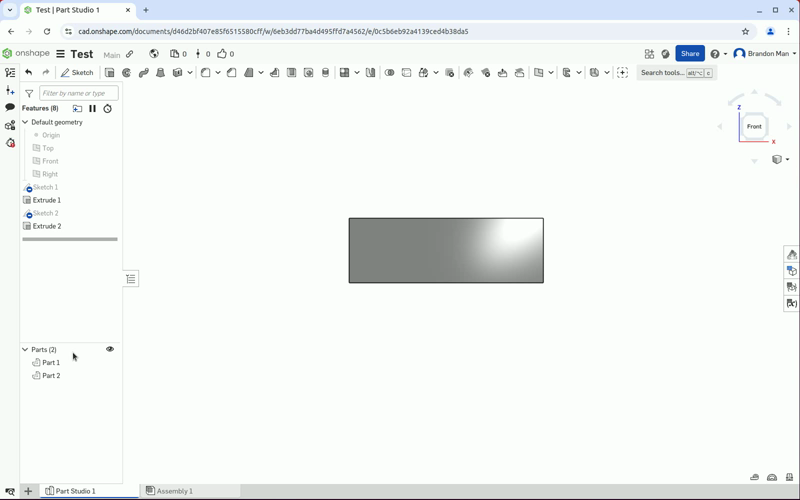
mouse_move(541, 75)
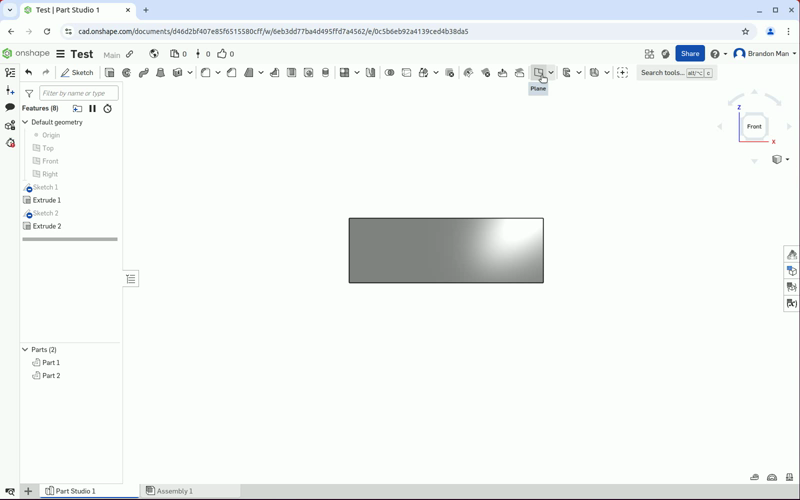
click(541, 75)
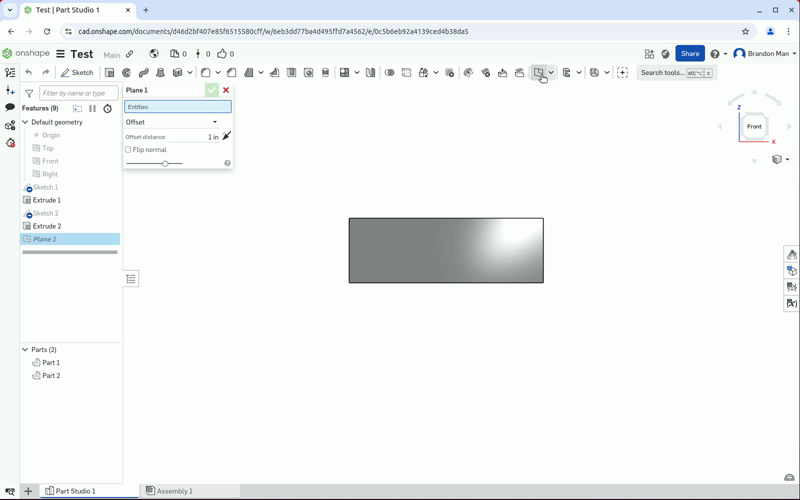
mouse_move(73, 163)
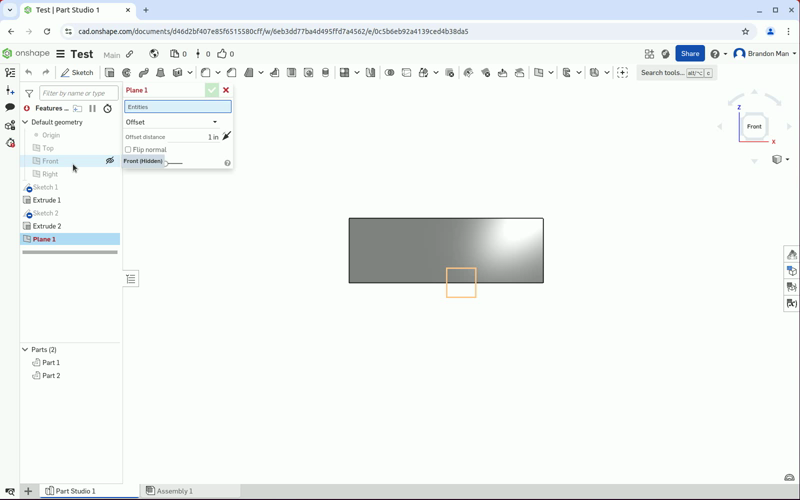
click(73, 163)
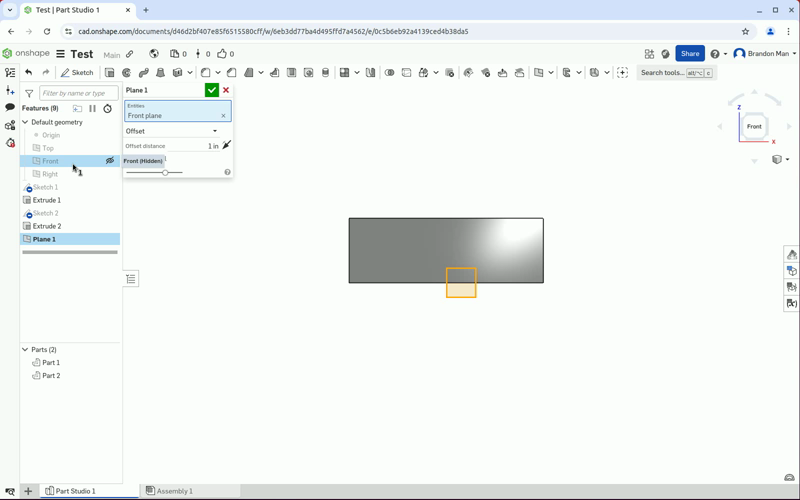
key(tab, 2)
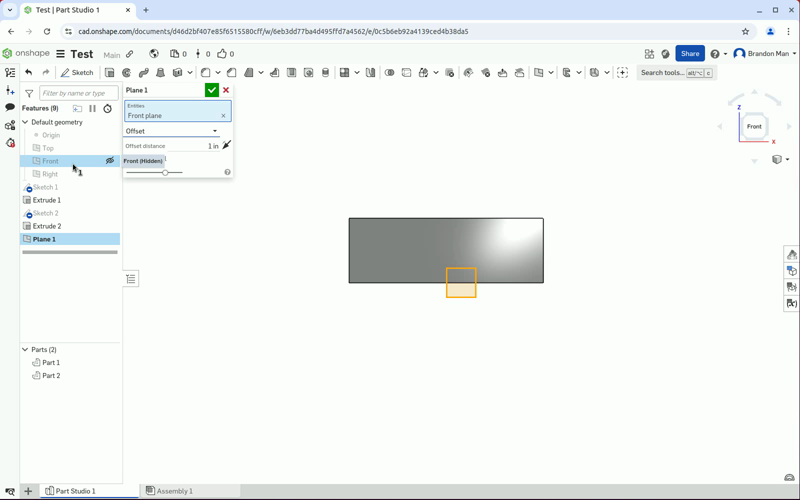
text(20.212)
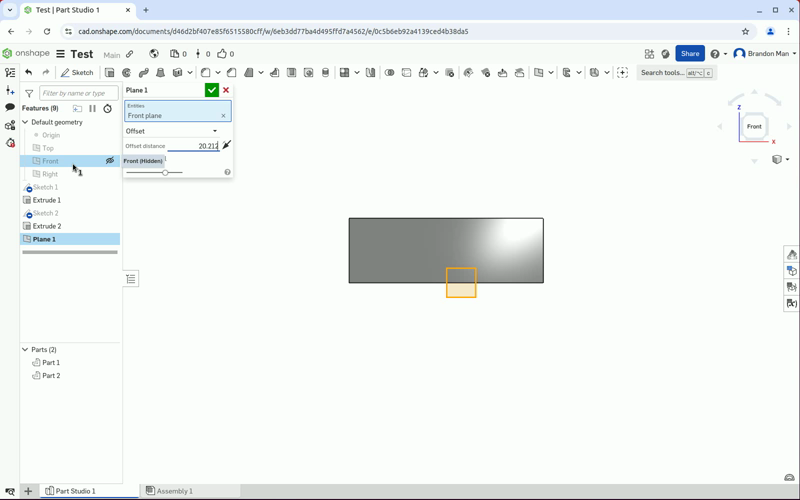
key(enter, 2)
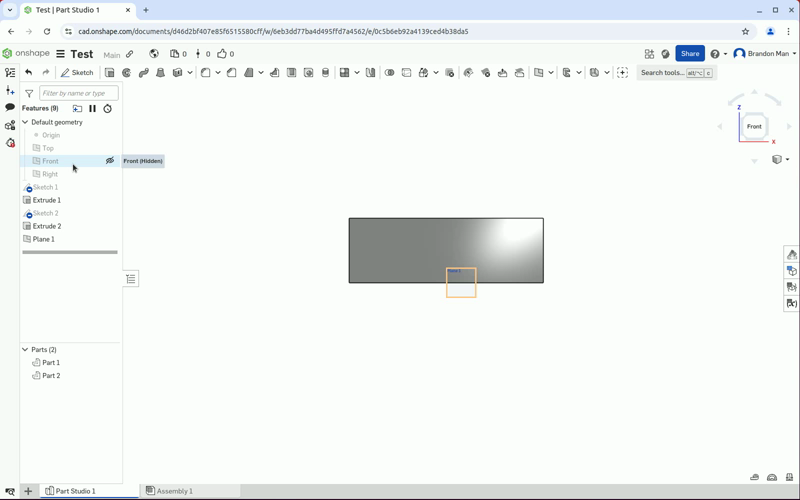
key(shift+s)
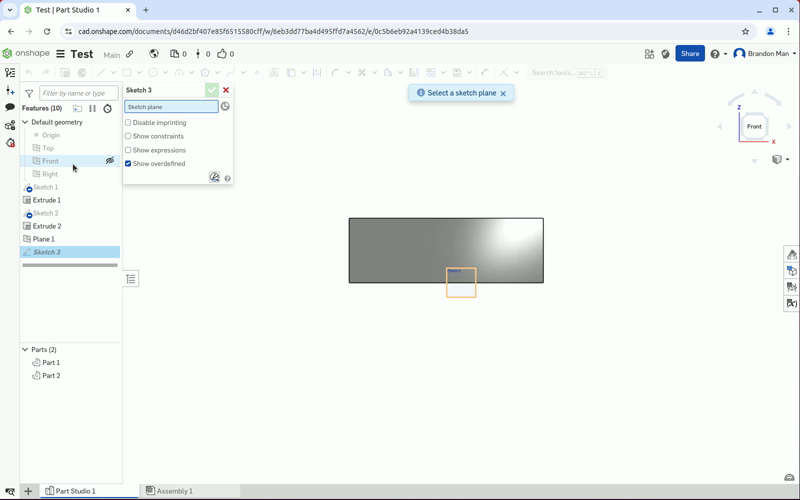
mouse_move(73, 241)
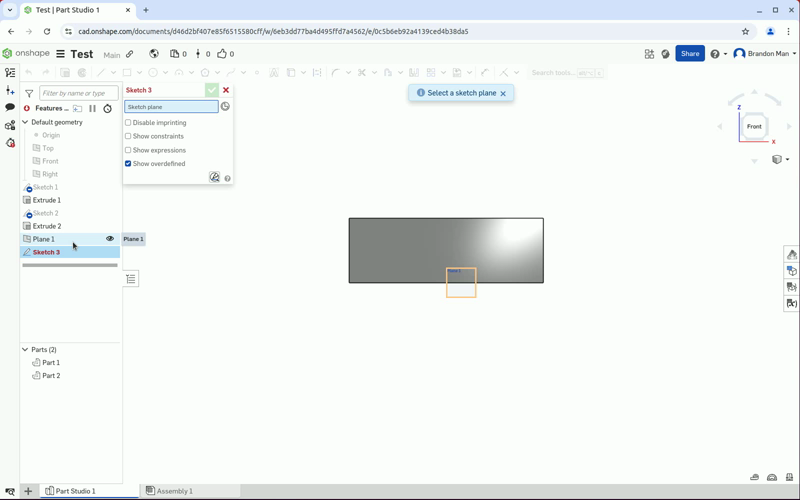
click(73, 241)
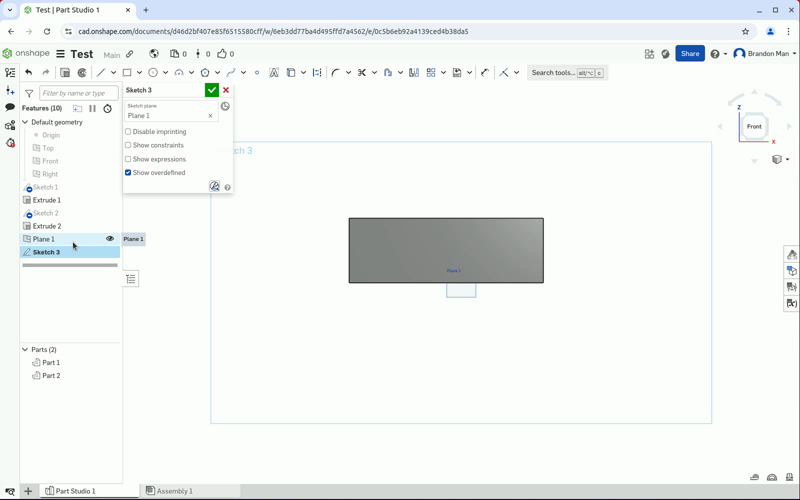
mouse_move(73, 352)
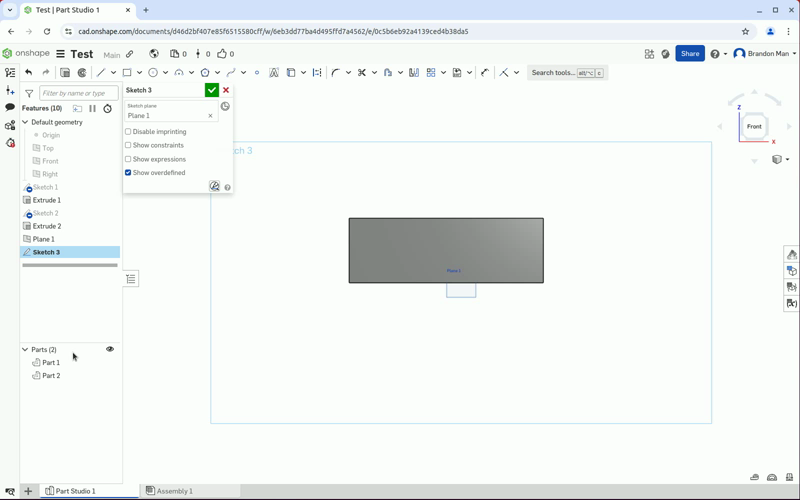
key(y)
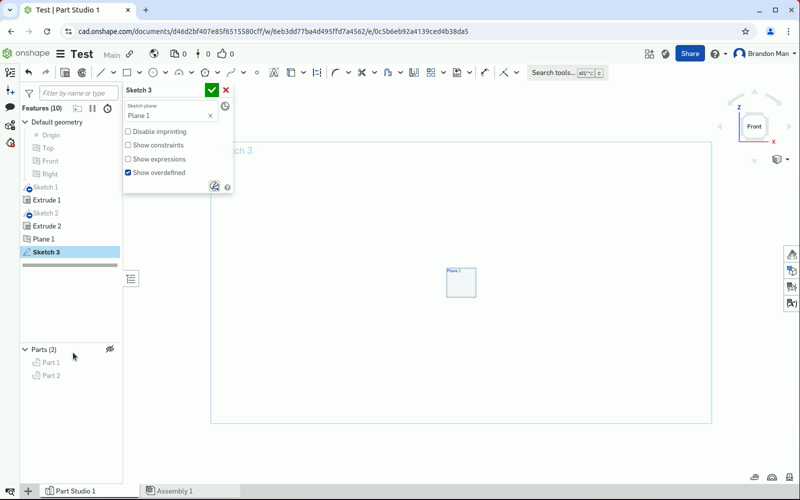
key(l)
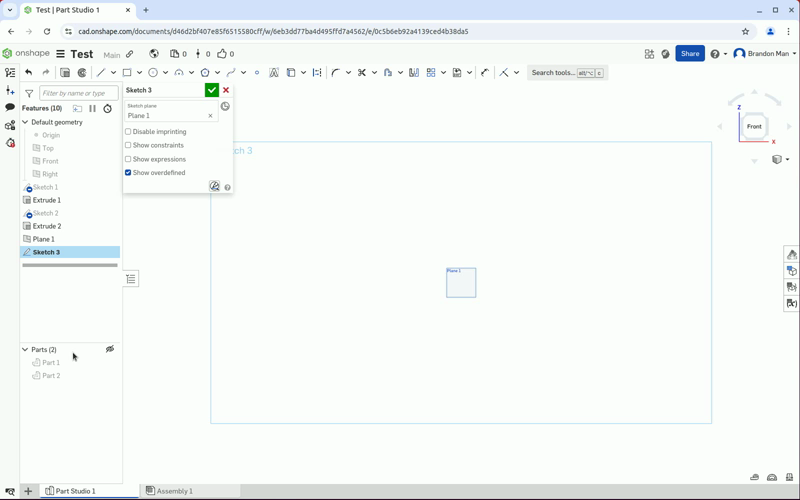
key_down(shift)
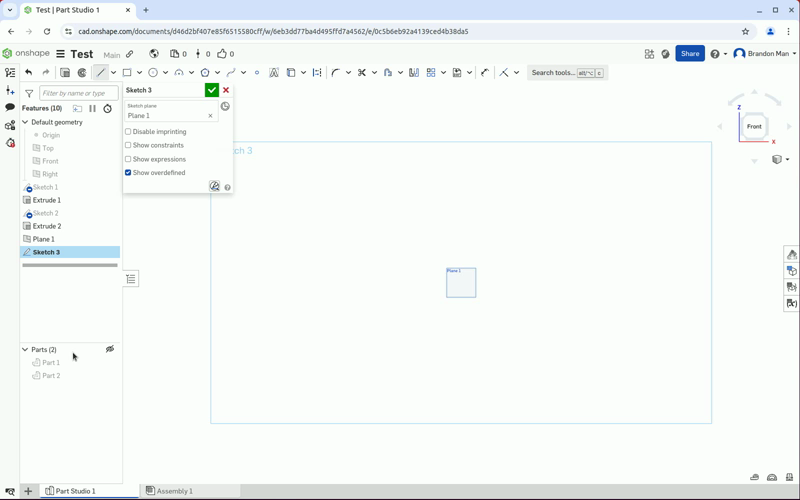
mouse_move(349, 218)
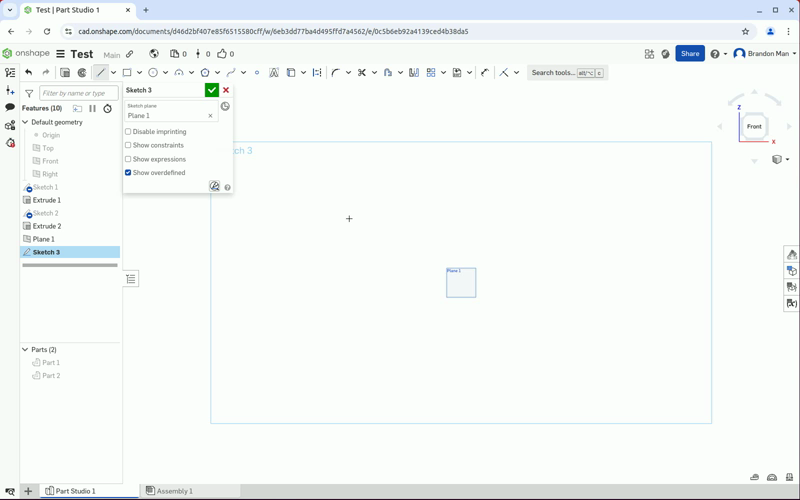
click(349, 218)
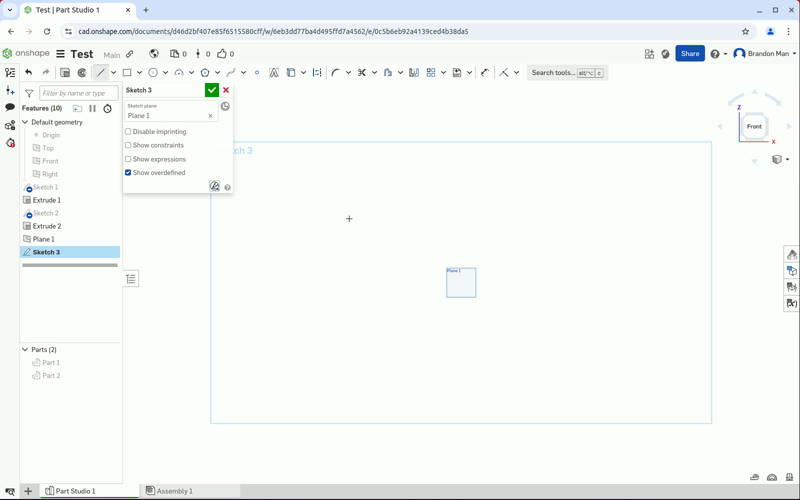
key_up(shift)
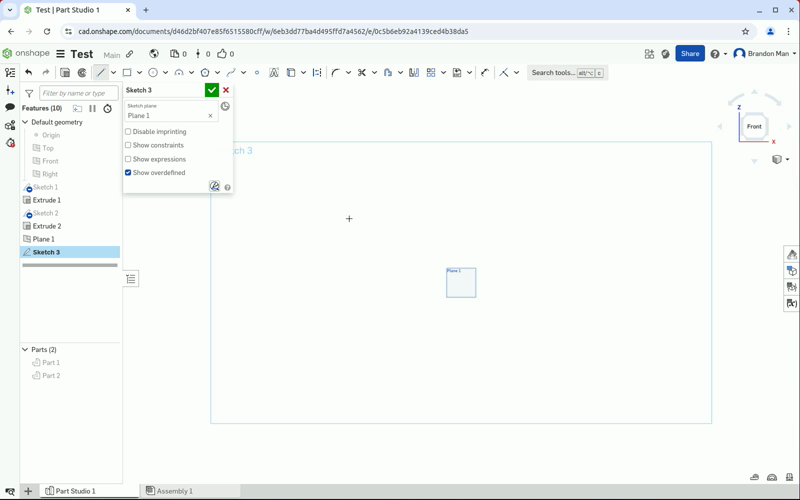
key_down(shift)
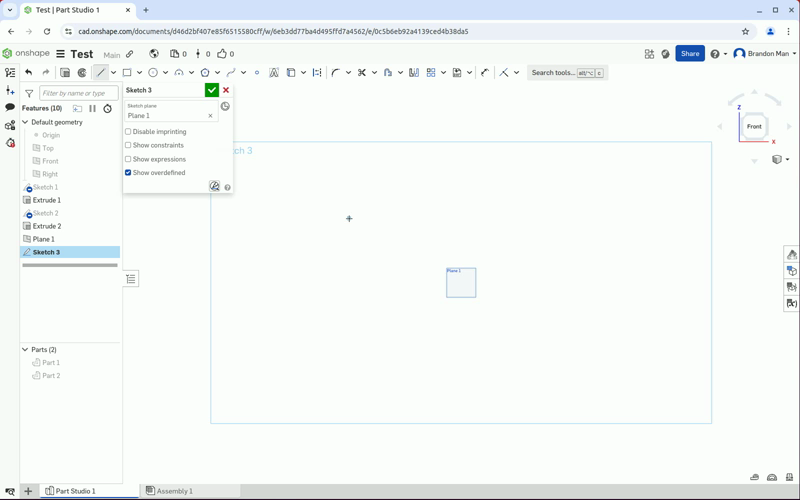
mouse_move(543, 218)
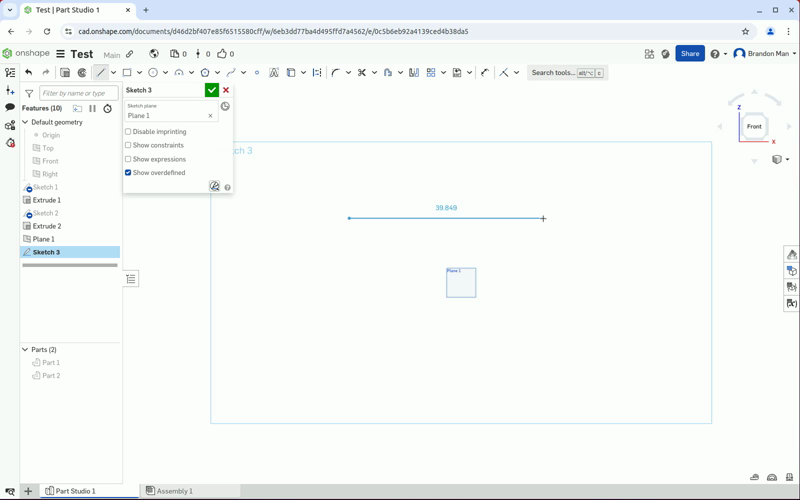
click(543, 218)
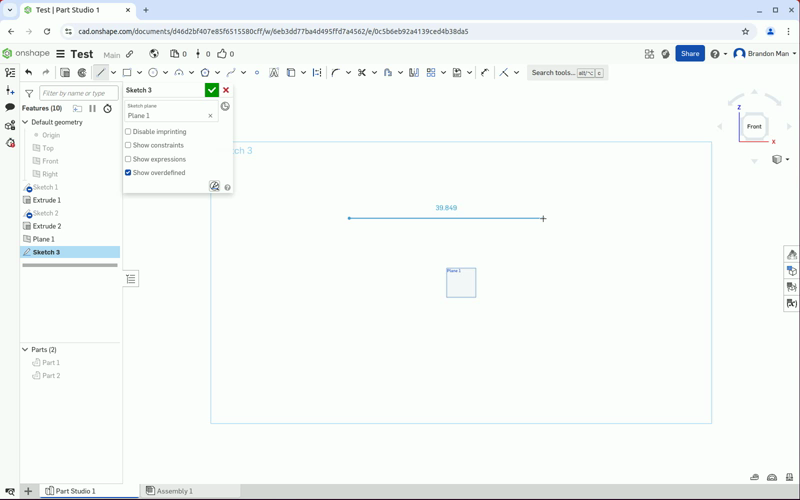
key_up(shift)
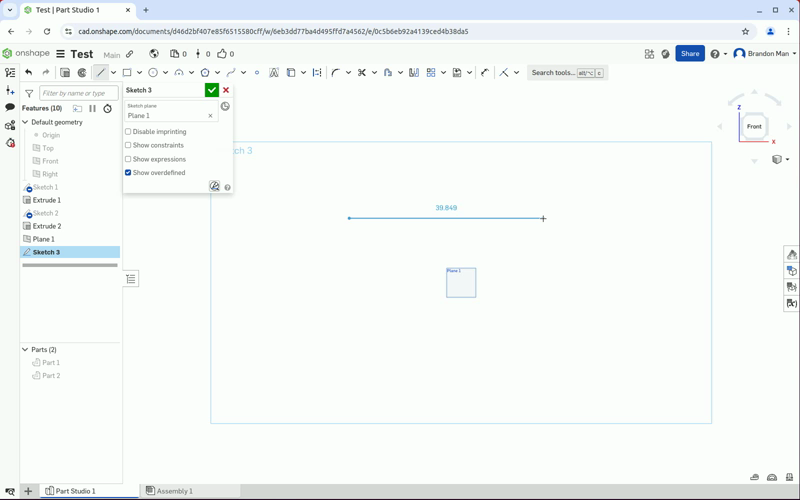
key_down(shift)
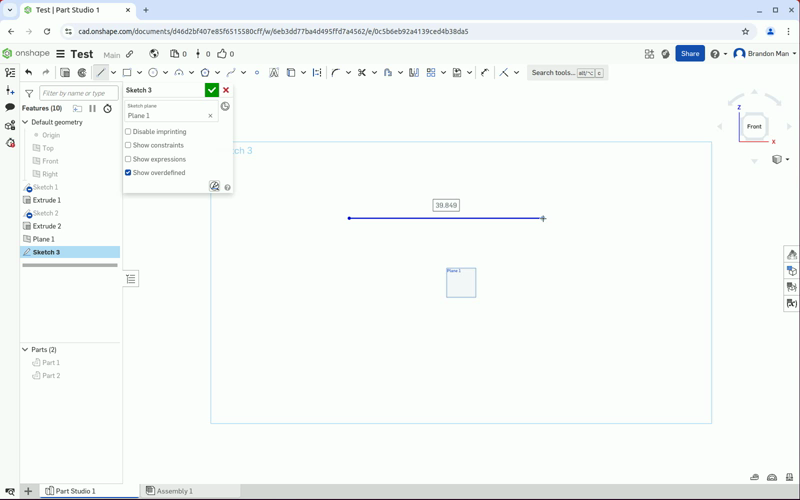
mouse_move(447, 171)
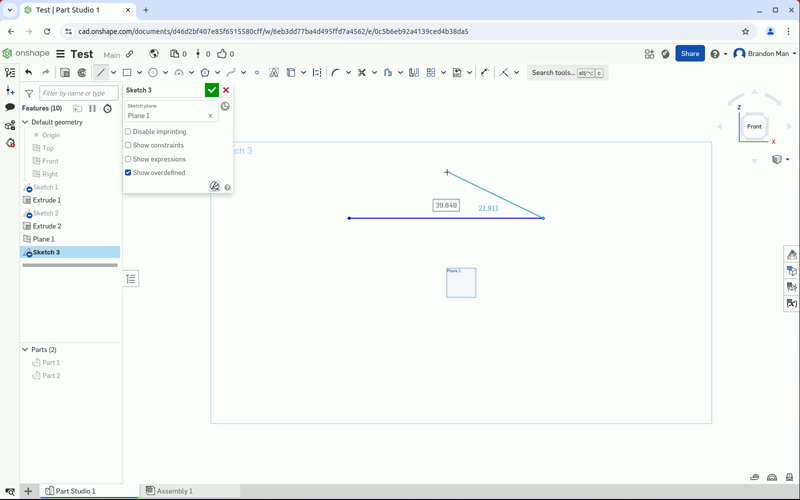
click(447, 171)
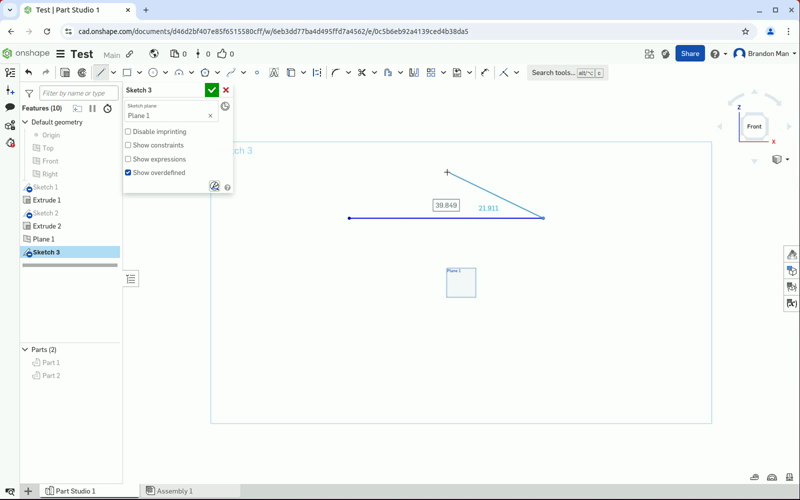
key_up(shift)
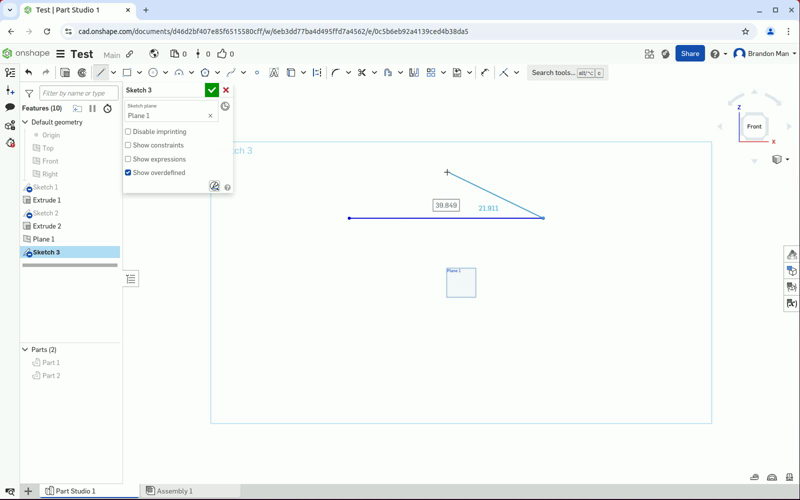
key_down(shift)
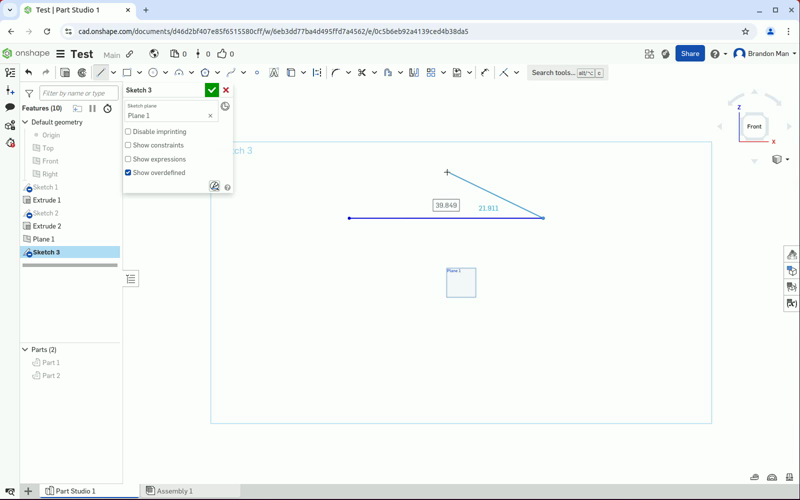
mouse_move(349, 218)
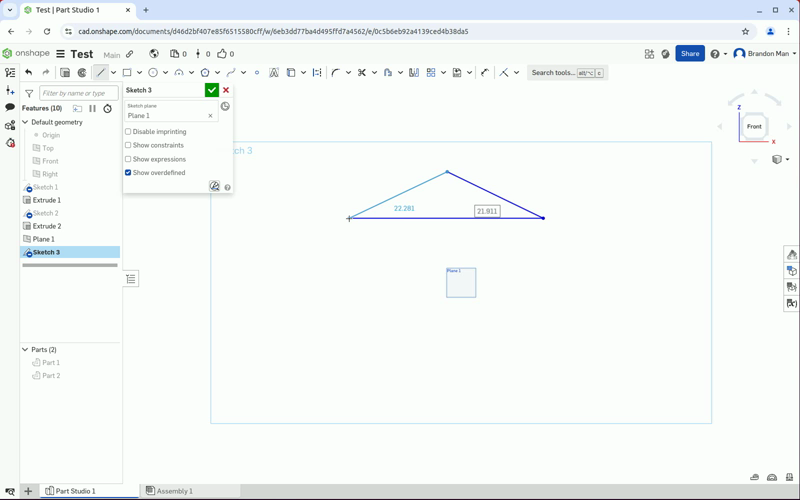
key_up(shift)
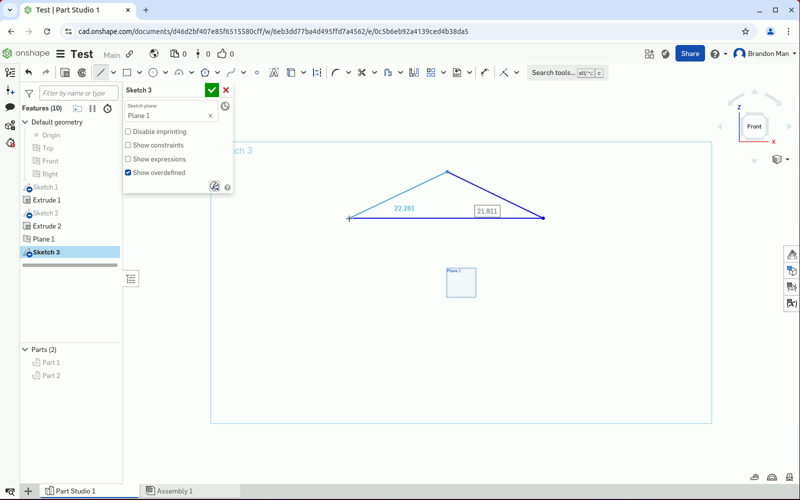
click(349, 218)
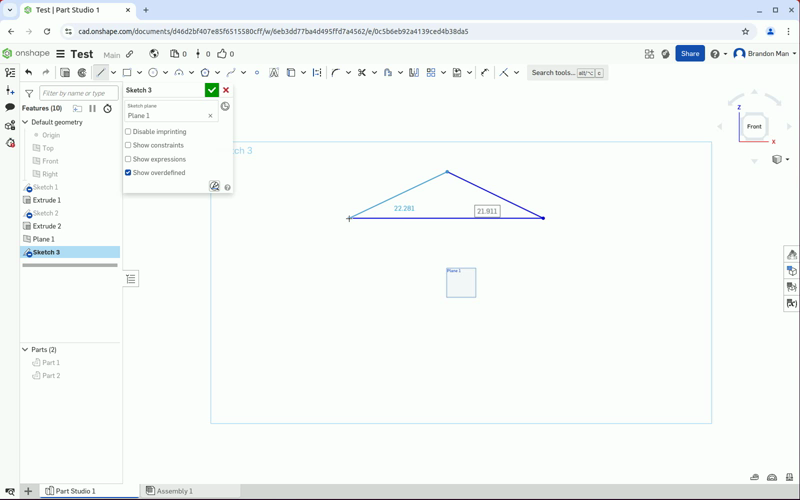
key(esc)
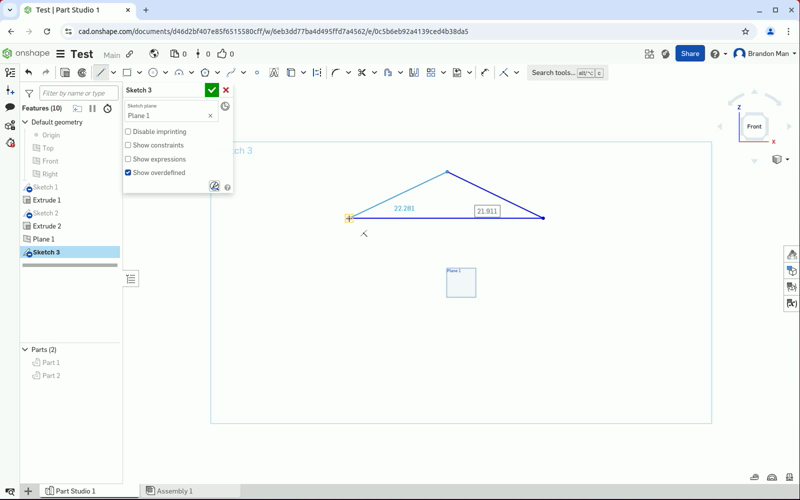
mouse_move(485, 201)
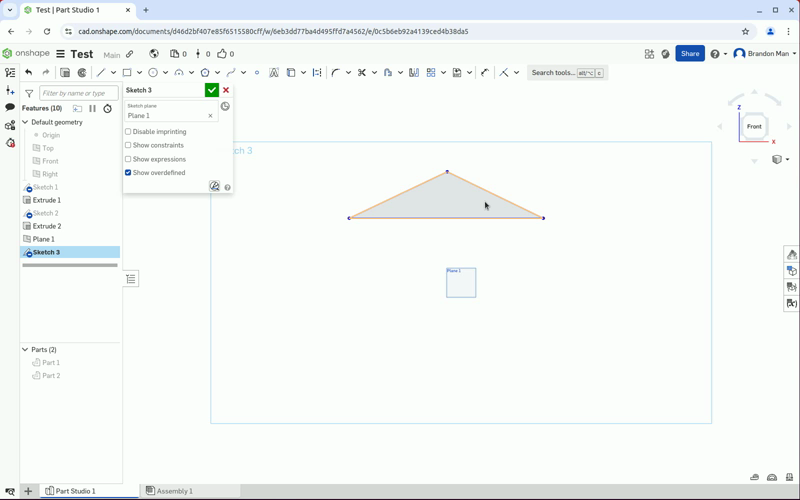
click(485, 201)
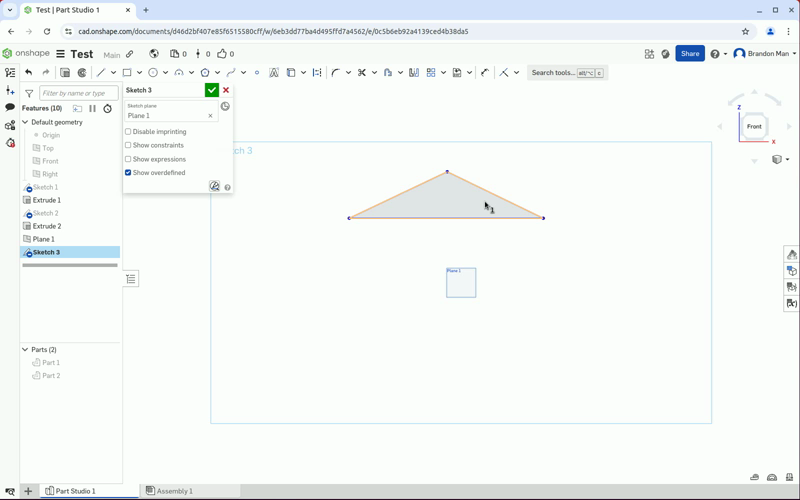
mouse_move(73, 352)
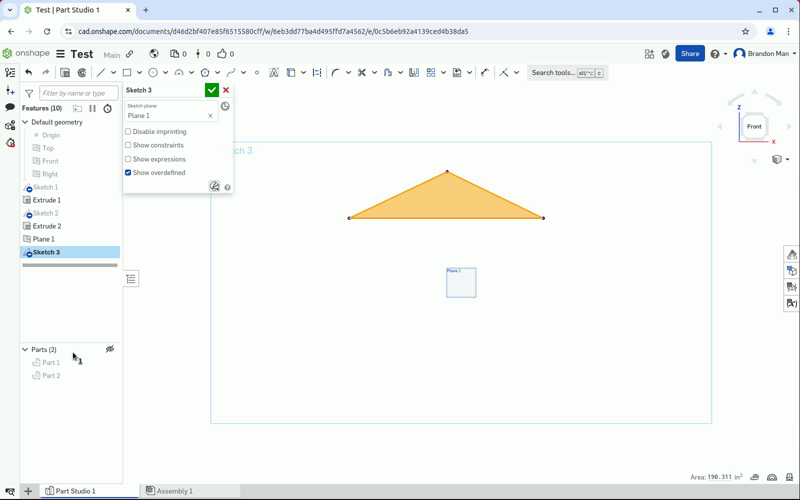
key(shift+y)
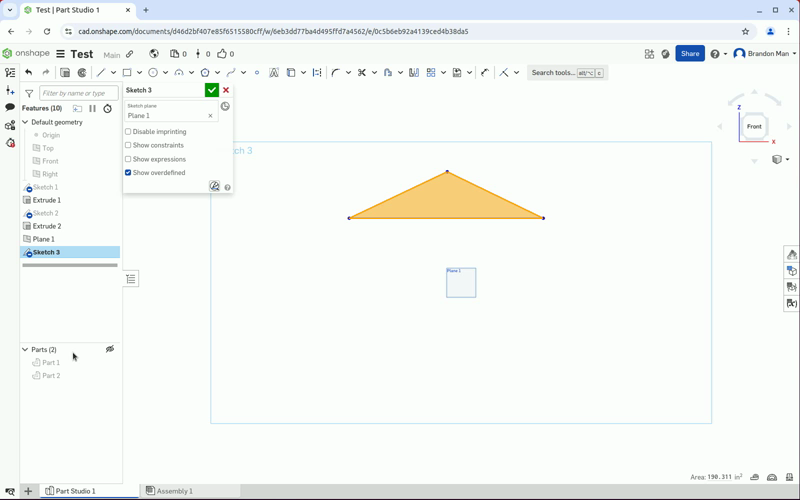
key(shift+e)
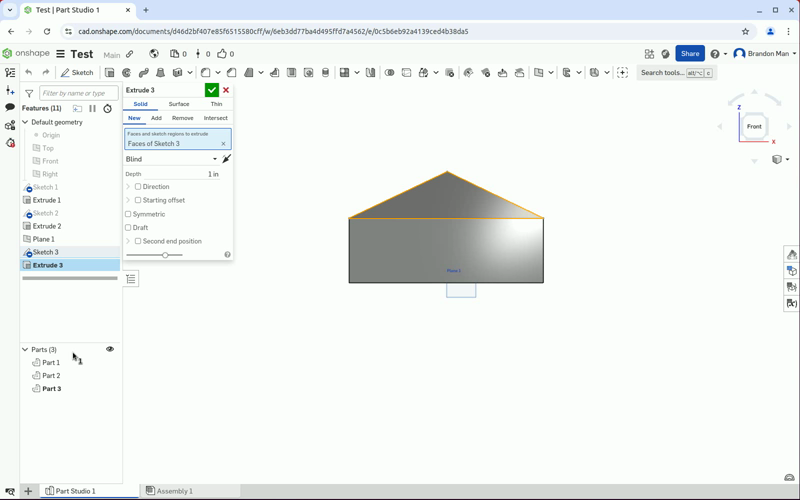
mouse_move(143, 106)
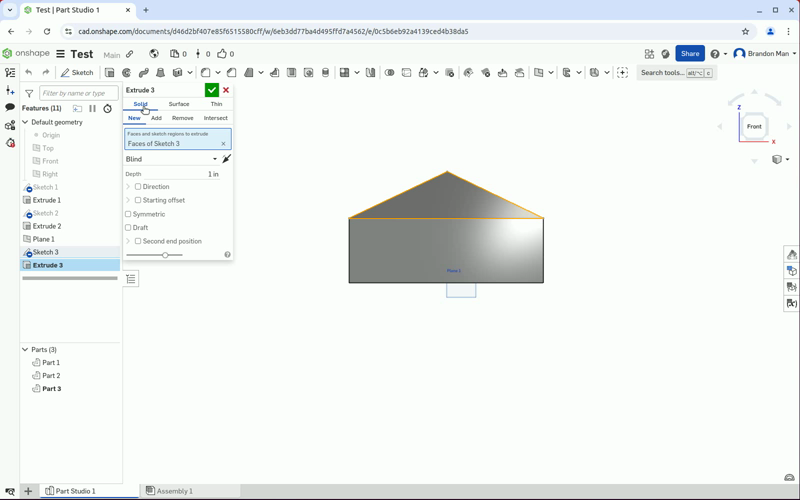
click(143, 106)
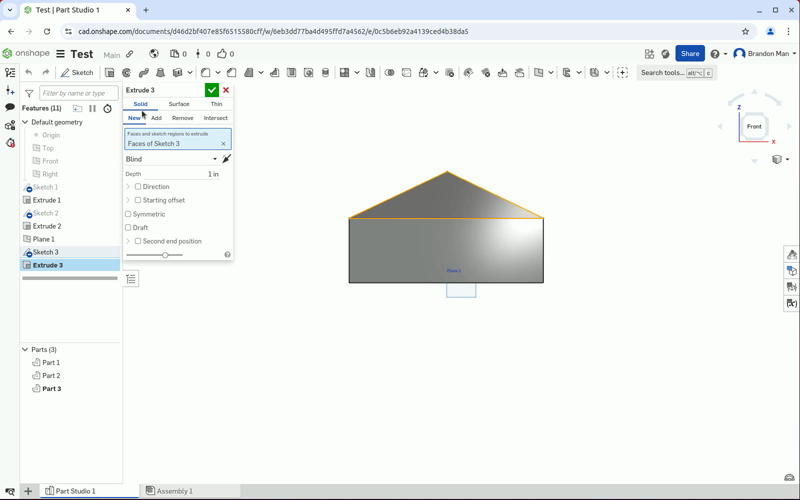
mouse_move(137, 120)
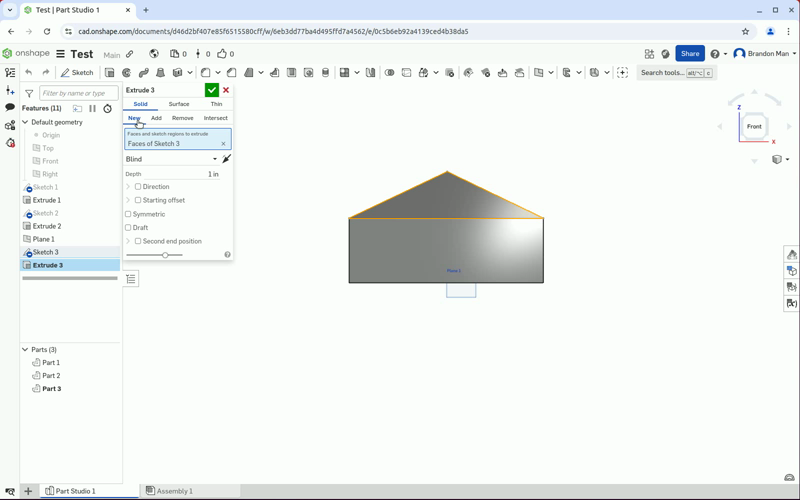
click(137, 120)
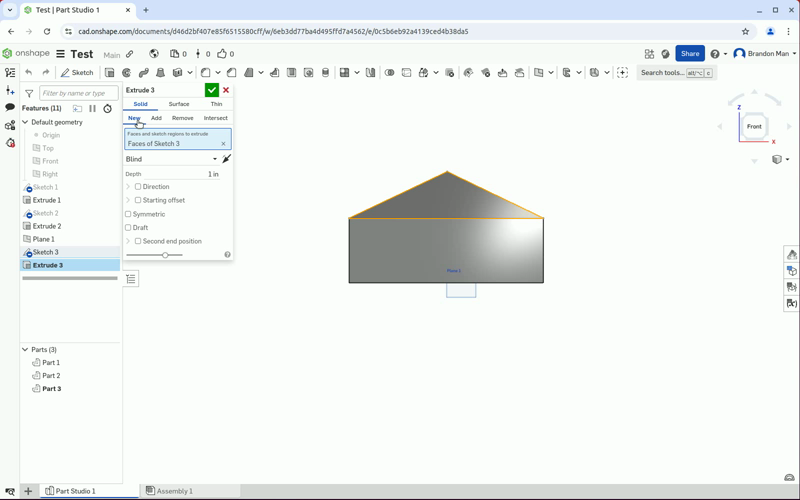
key(tab, 4)
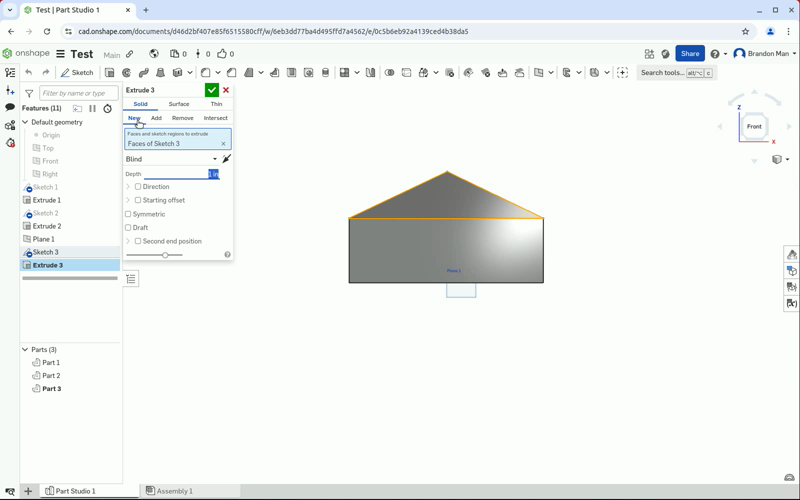
text(-30.811)
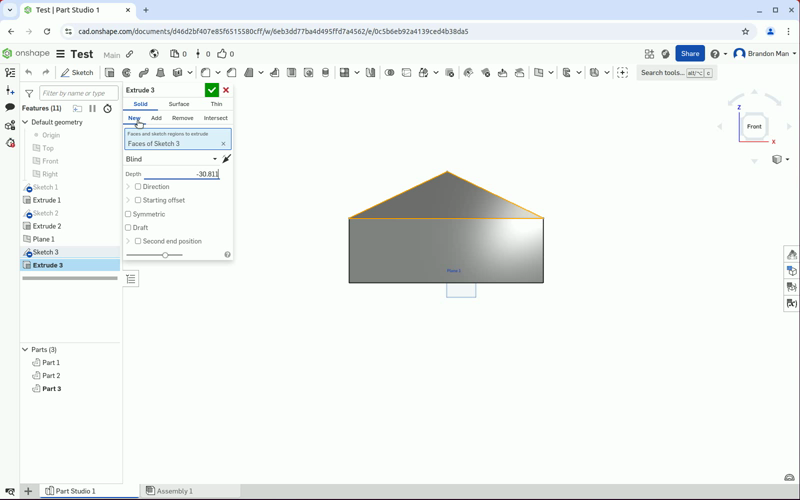
key(enter)
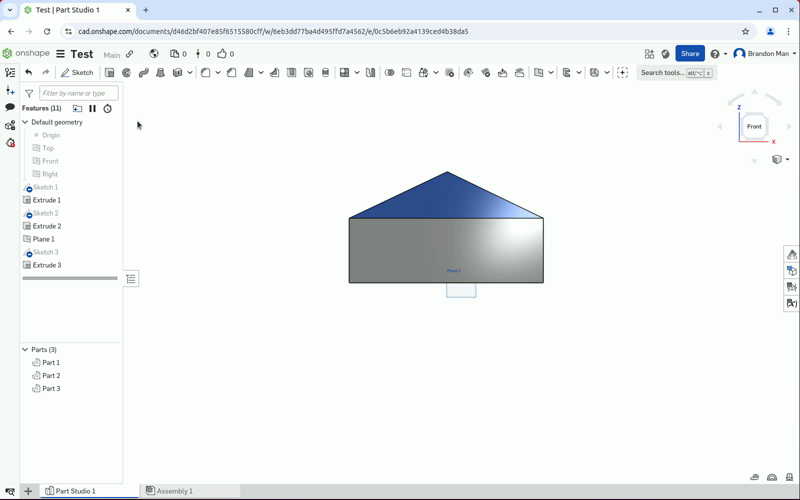
key(shift+h)
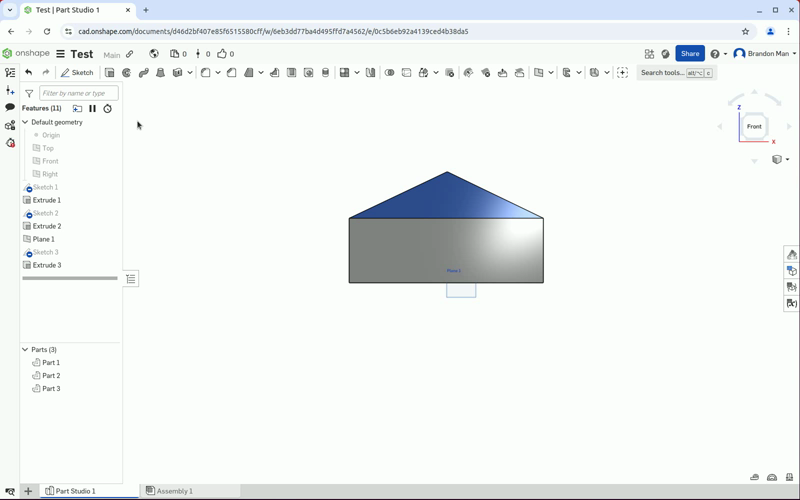
key(shift+h)
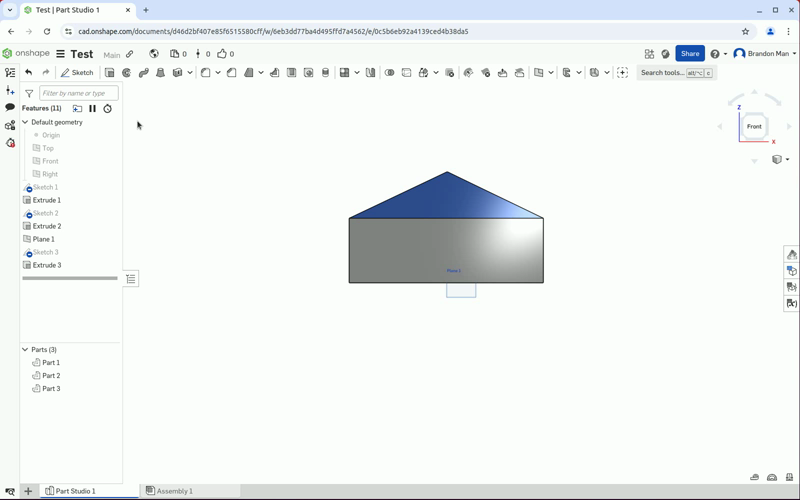
key(shift+7)
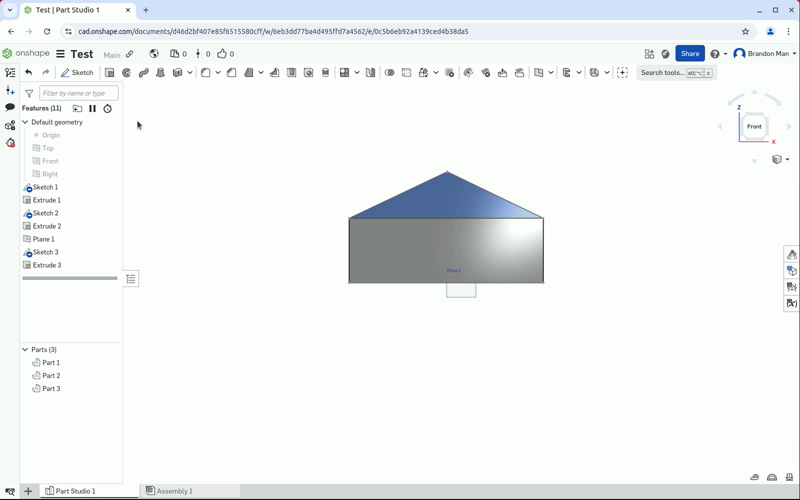
key(left, 2)
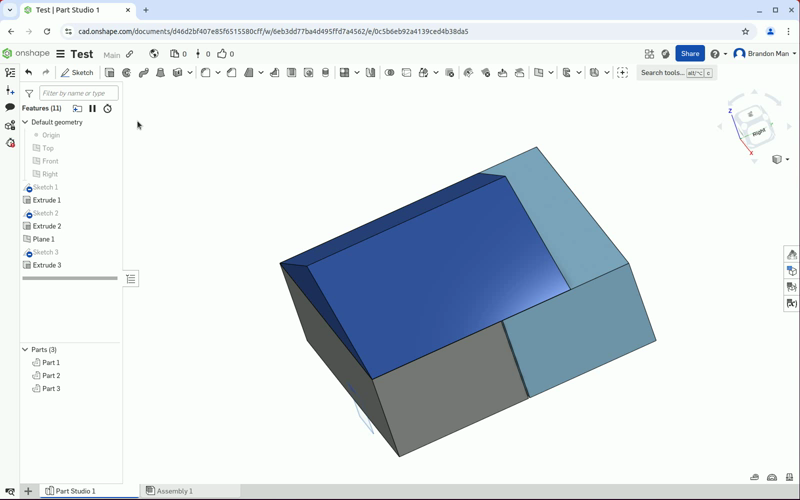
key(down, 2)
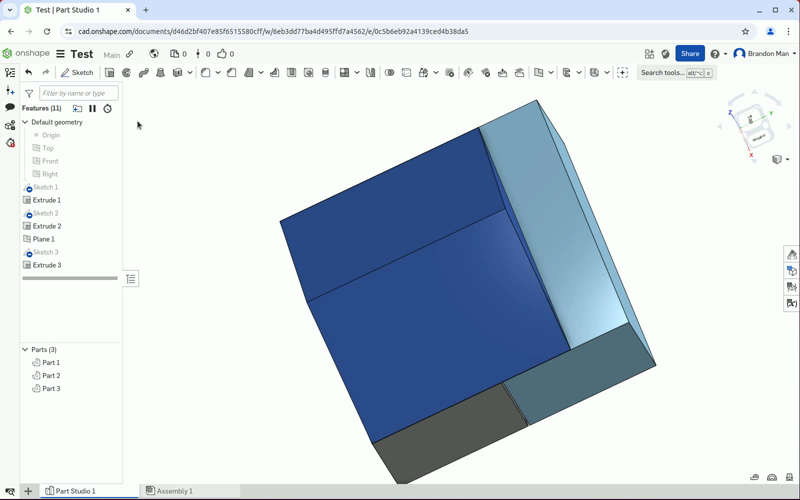
key(up, 2)
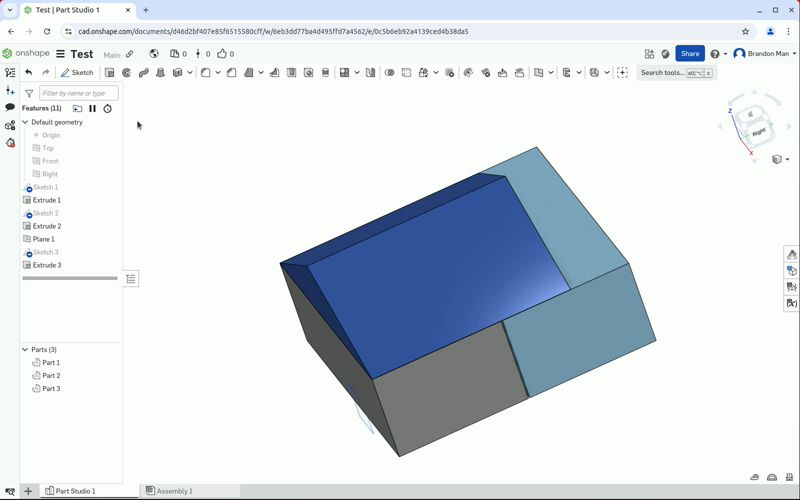
key(right, 2)
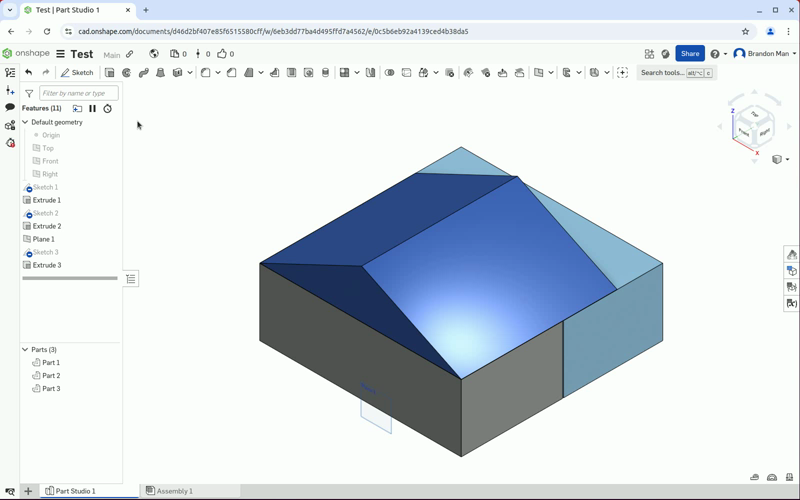
mouse_move(73, 189)
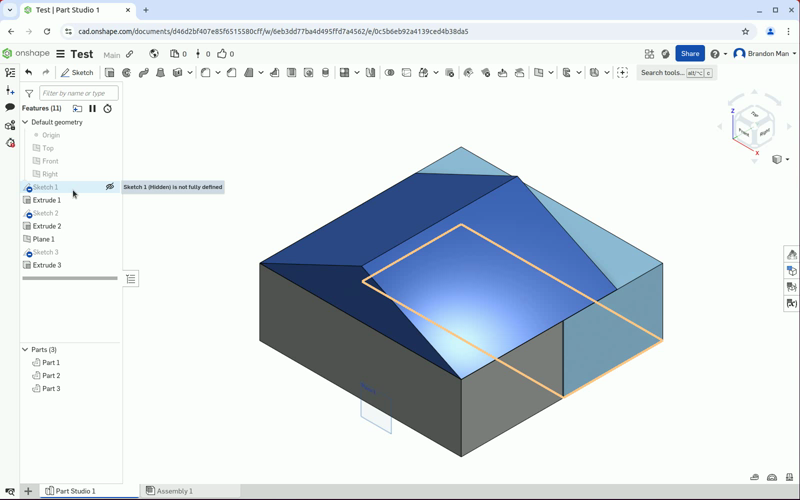
click(73, 189)